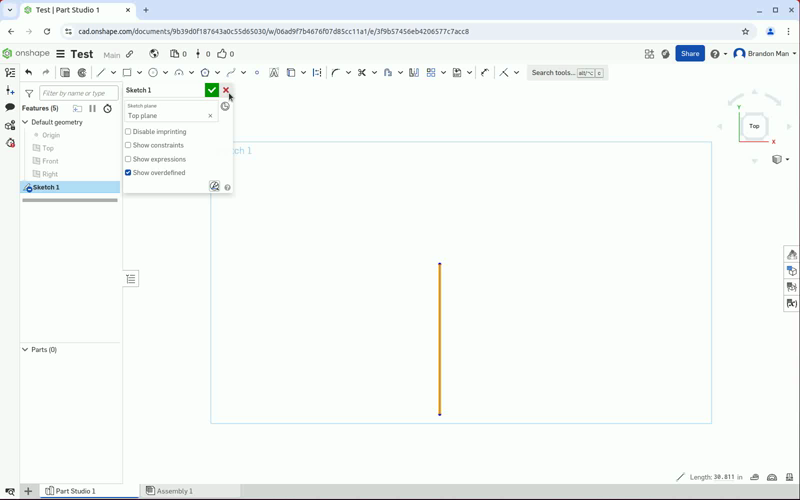
key(shift+h)
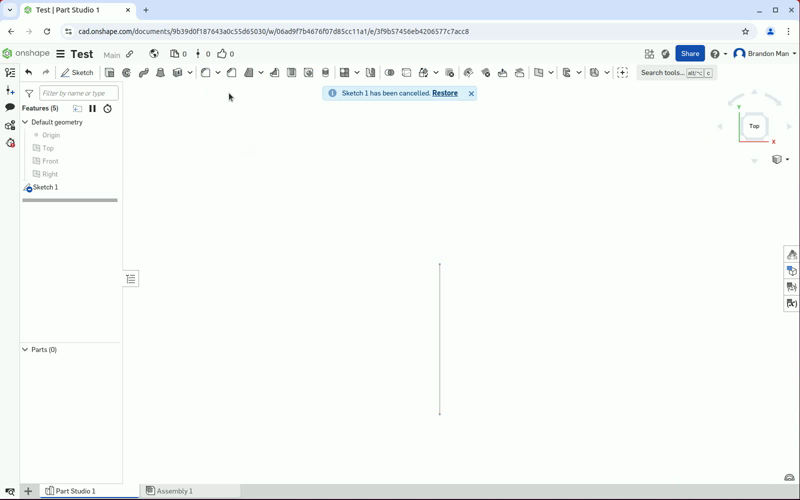
key(shift+s)
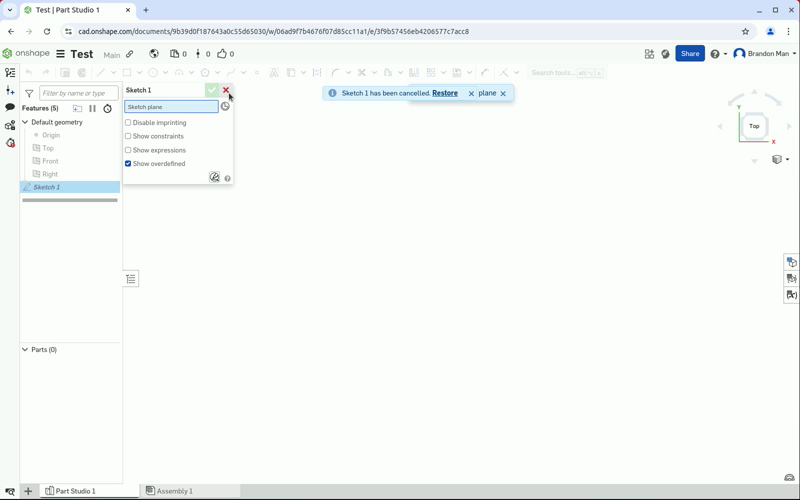
mouse_move(73, 150)
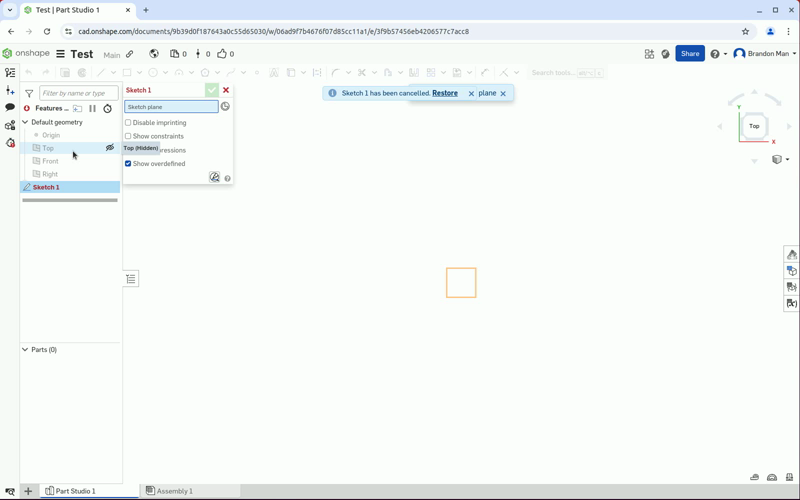
click(73, 150)
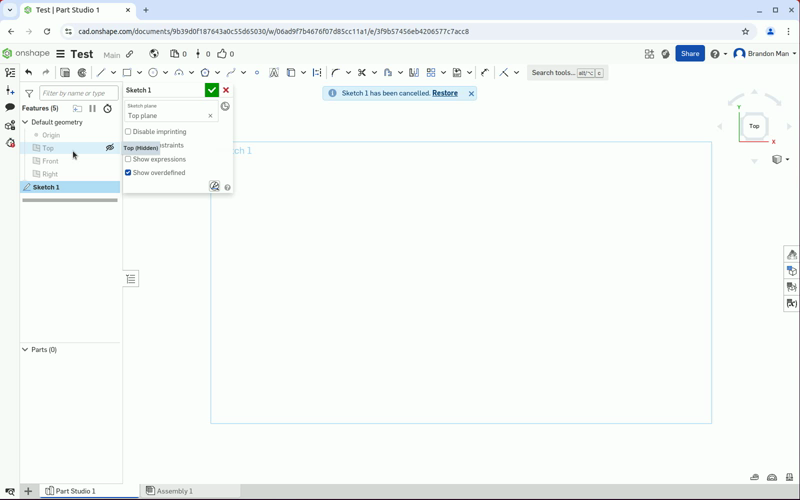
mouse_move(73, 352)
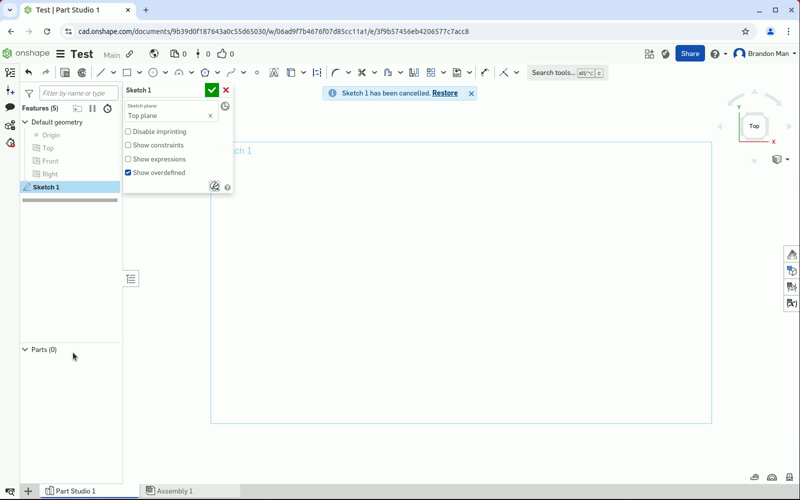
key(y)
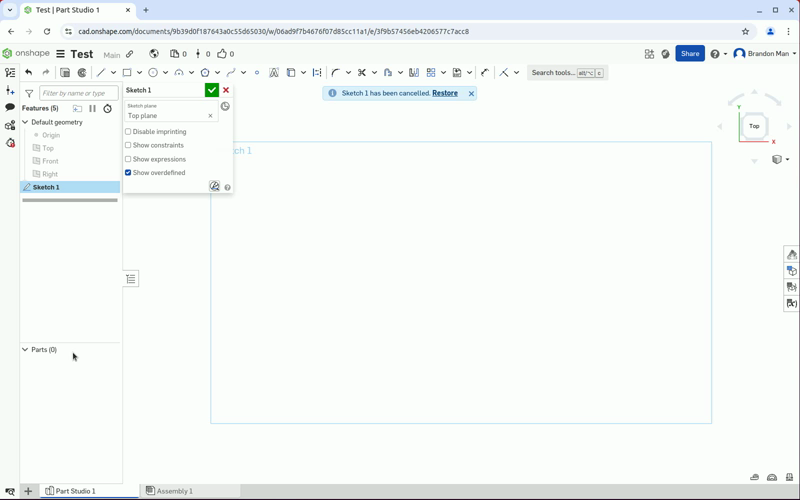
key(l)
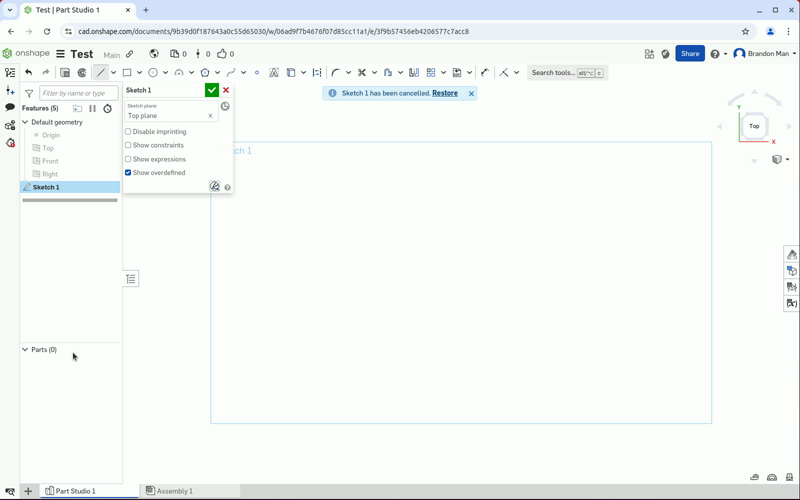
key_down(shift)
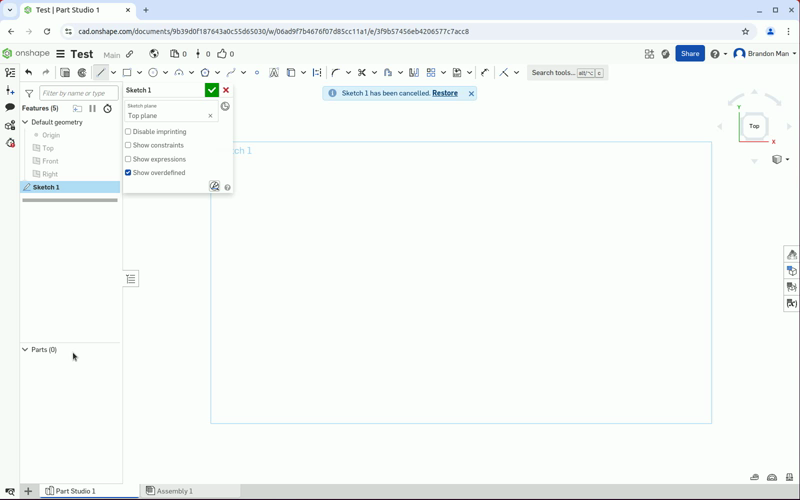
mouse_move(349, 282)
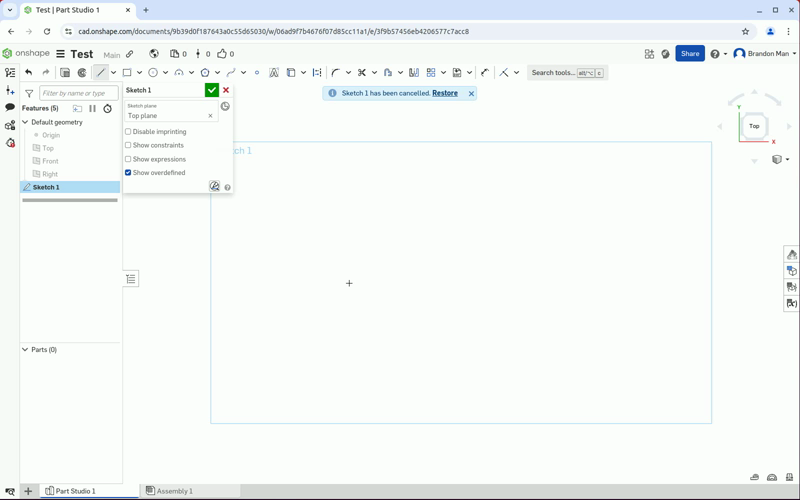
click(349, 282)
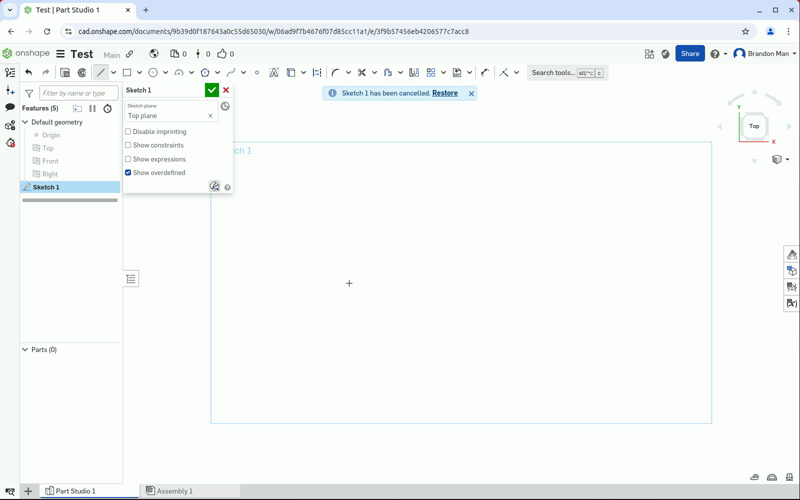
key_up(shift)
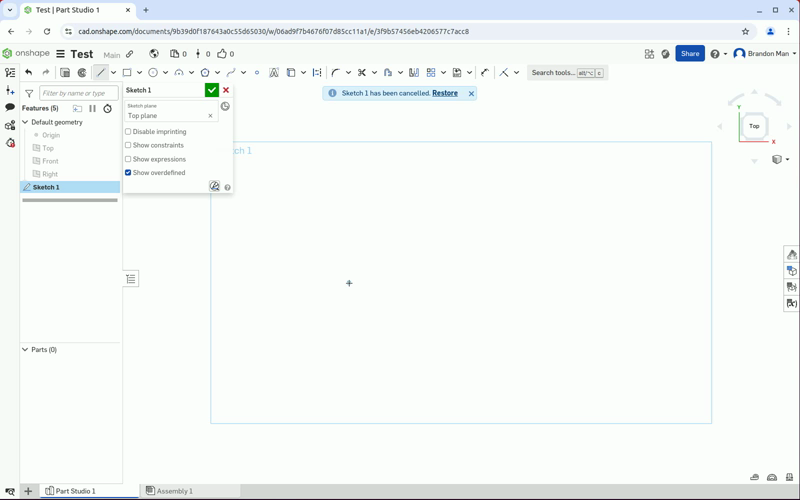
key_down(shift)
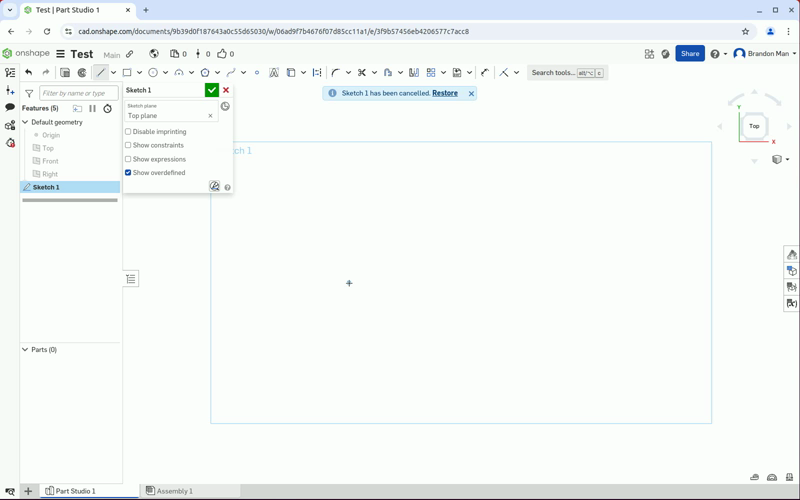
mouse_move(405, 378)
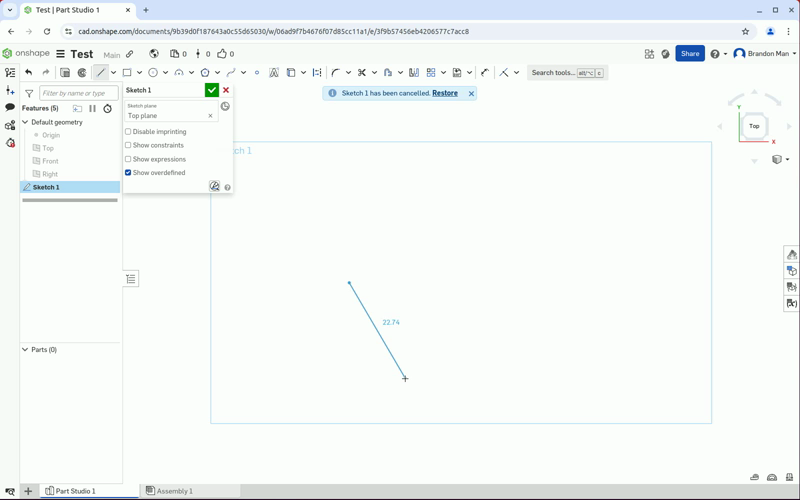
click(405, 378)
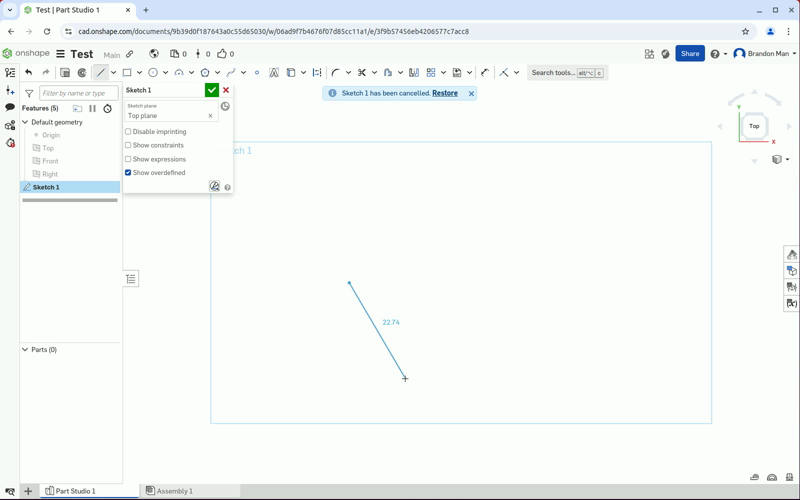
key_up(shift)
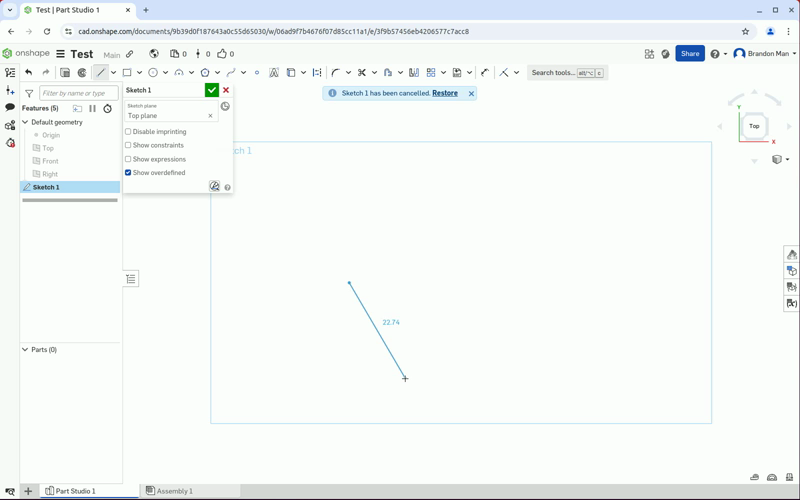
key_down(shift)
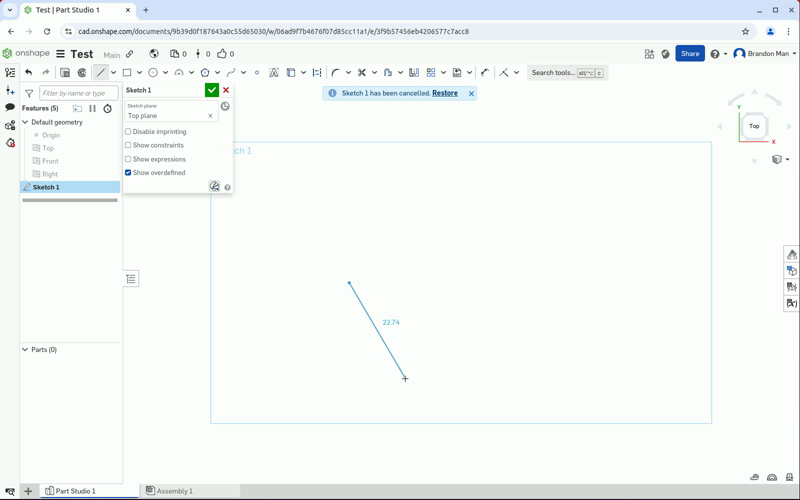
mouse_move(514, 378)
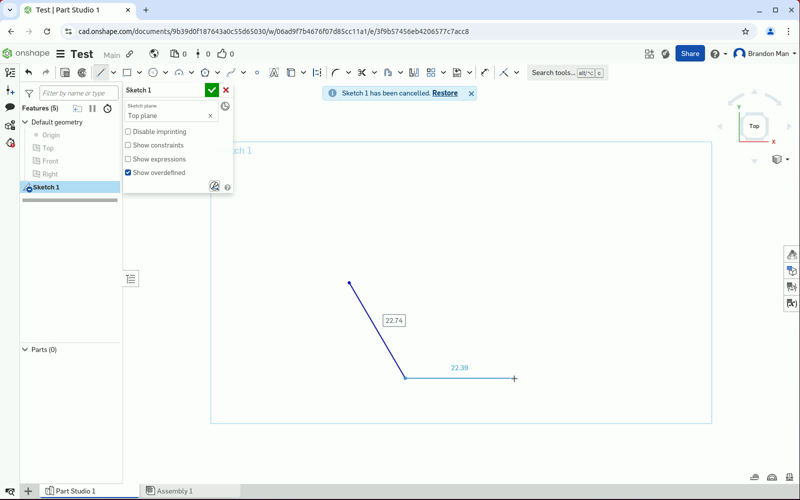
click(514, 378)
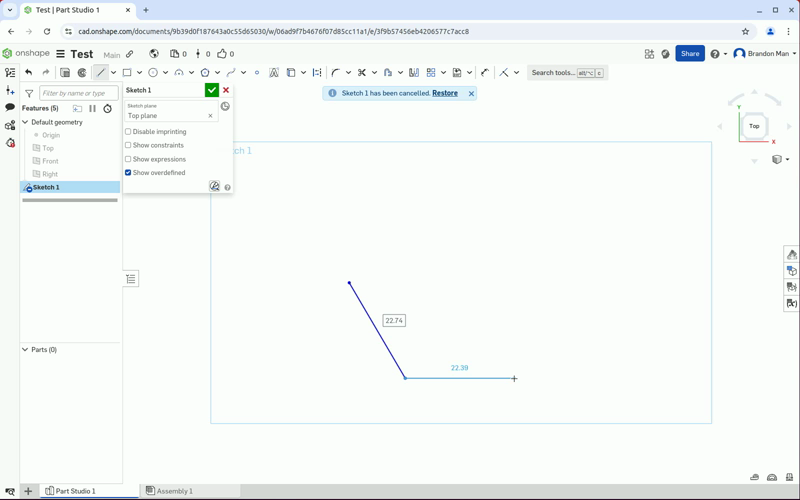
key_up(shift)
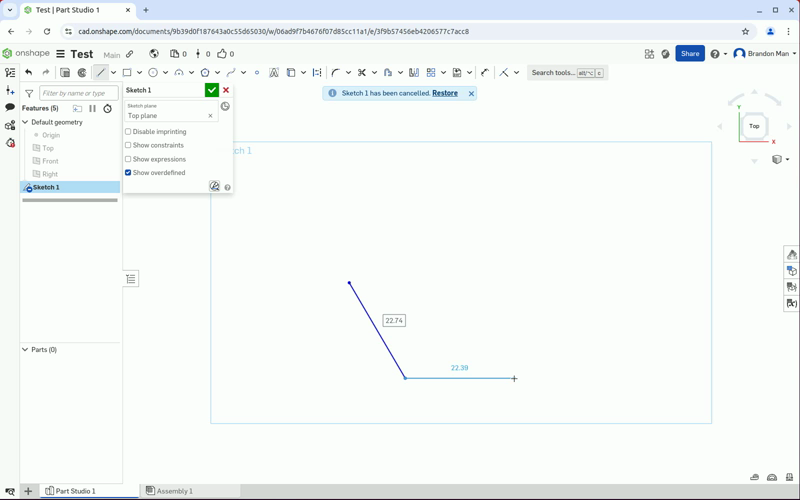
key_down(shift)
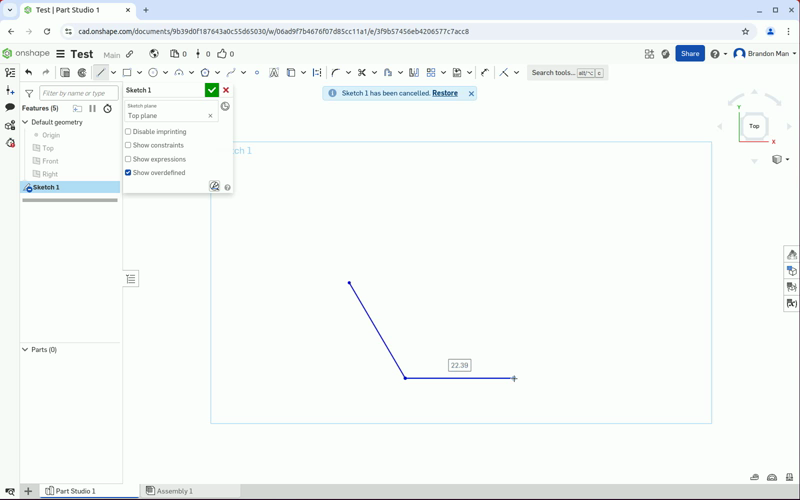
mouse_move(569, 282)
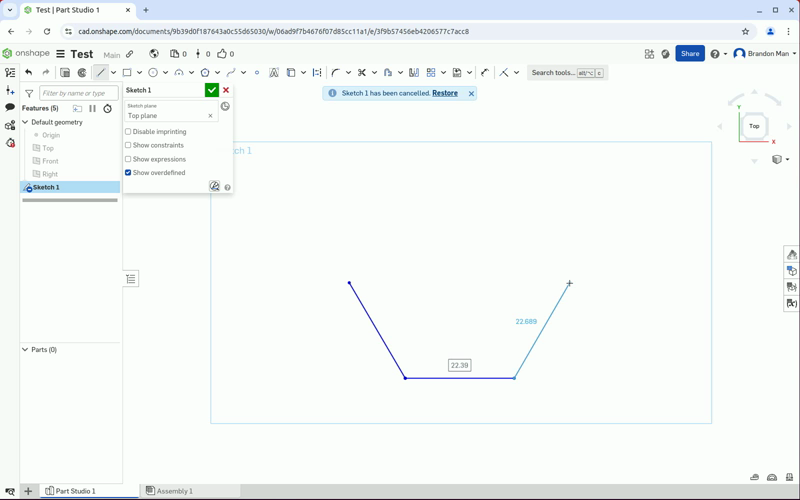
click(569, 282)
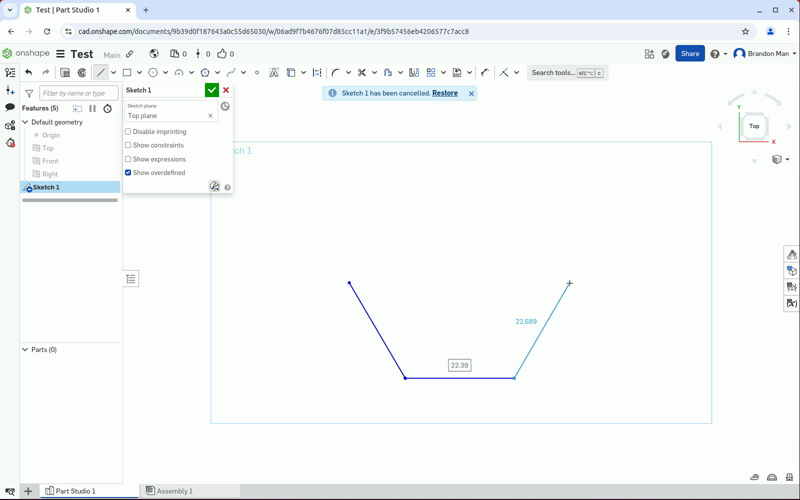
key_up(shift)
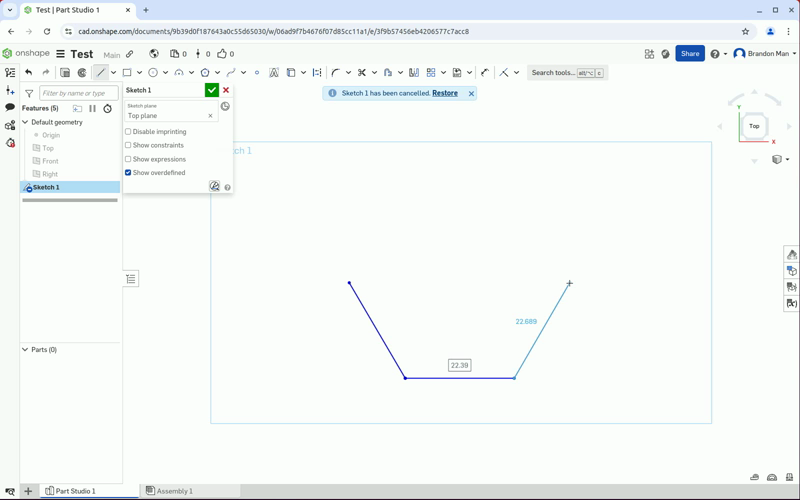
key_down(shift)
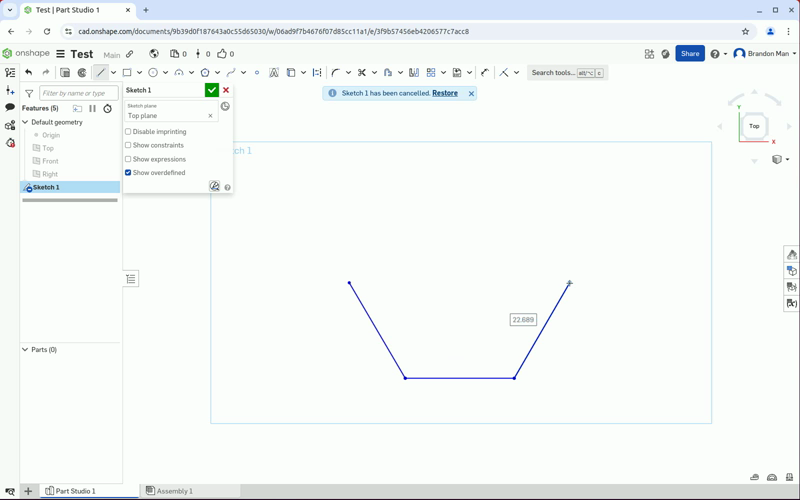
mouse_move(514, 187)
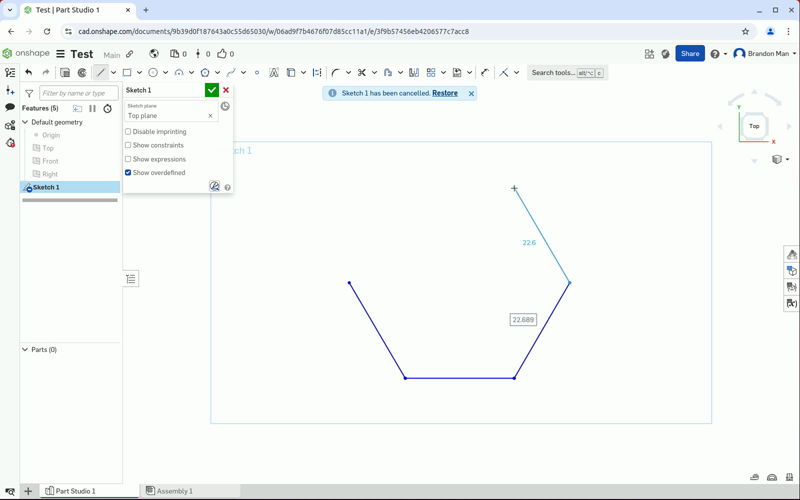
click(514, 187)
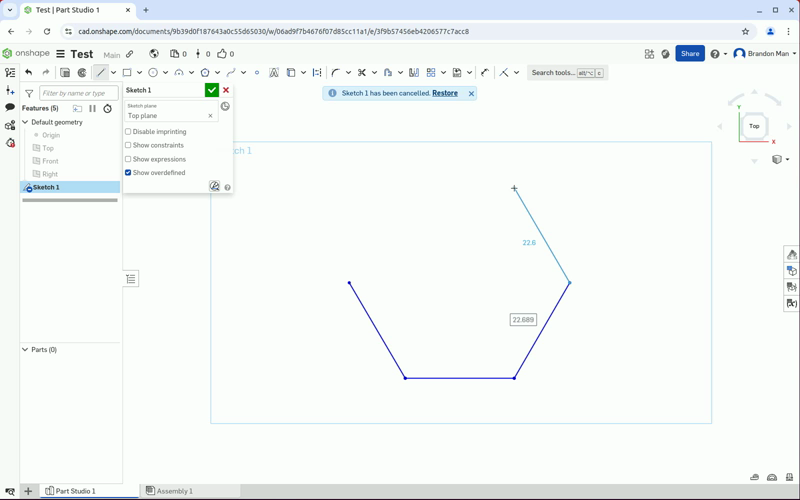
key_up(shift)
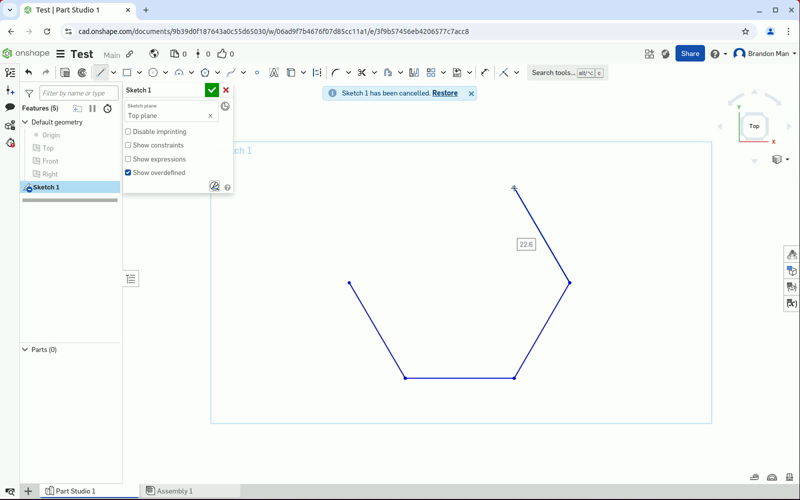
key_down(shift)
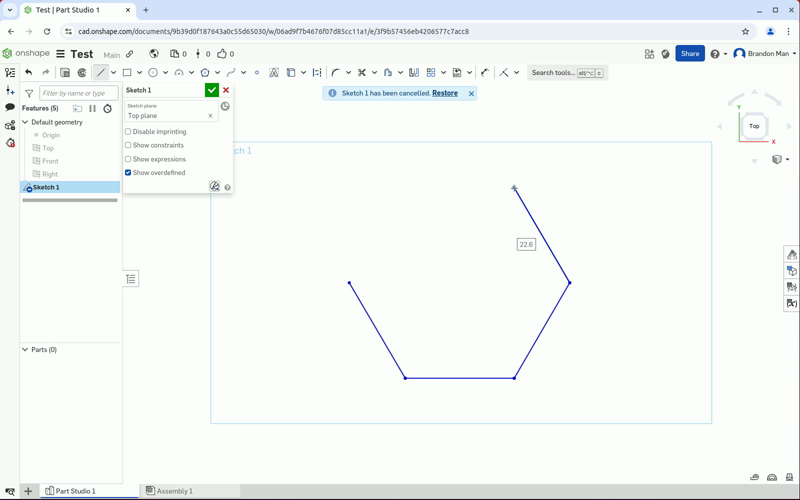
mouse_move(405, 187)
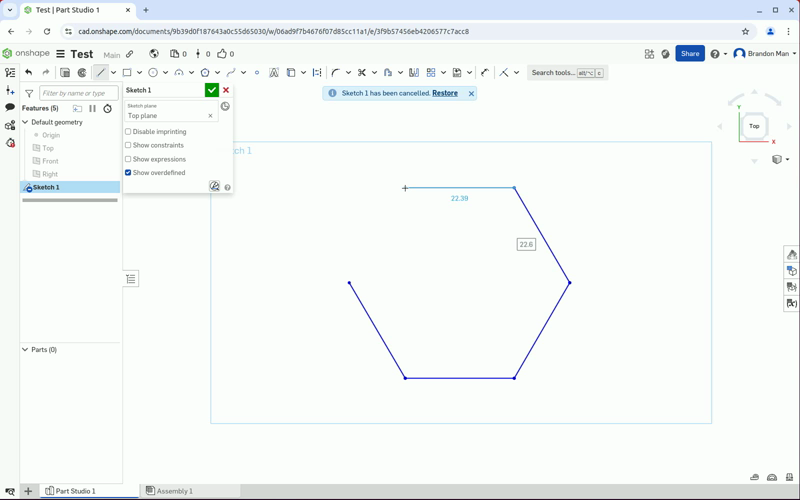
click(405, 187)
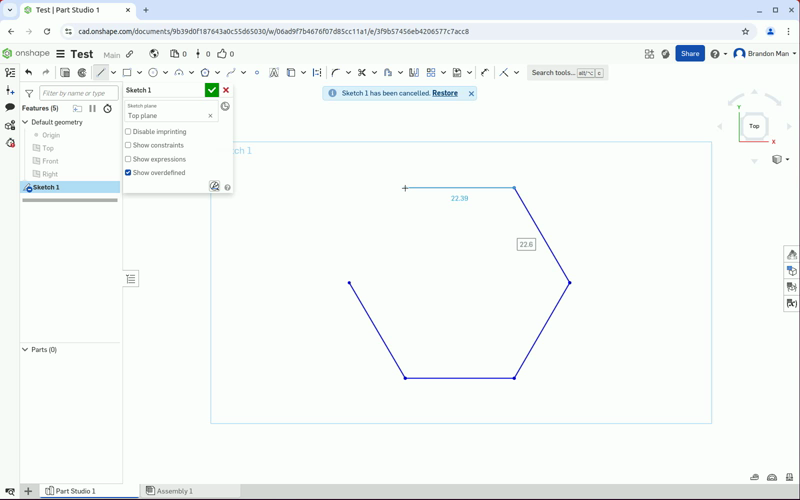
key_up(shift)
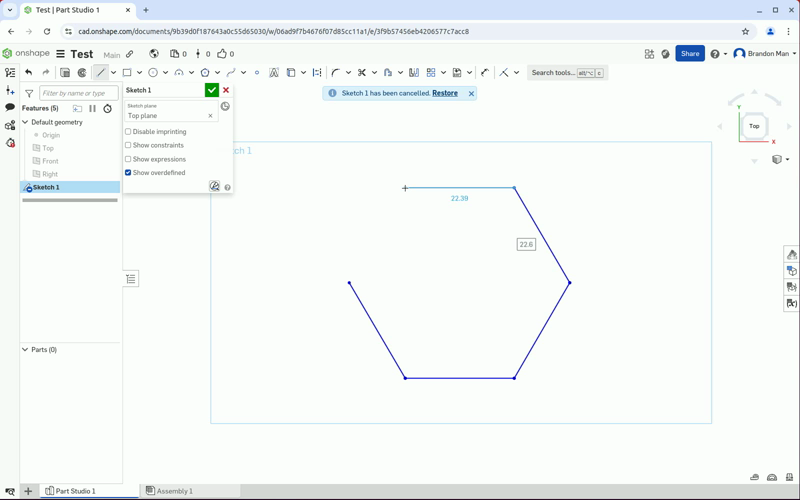
key_down(shift)
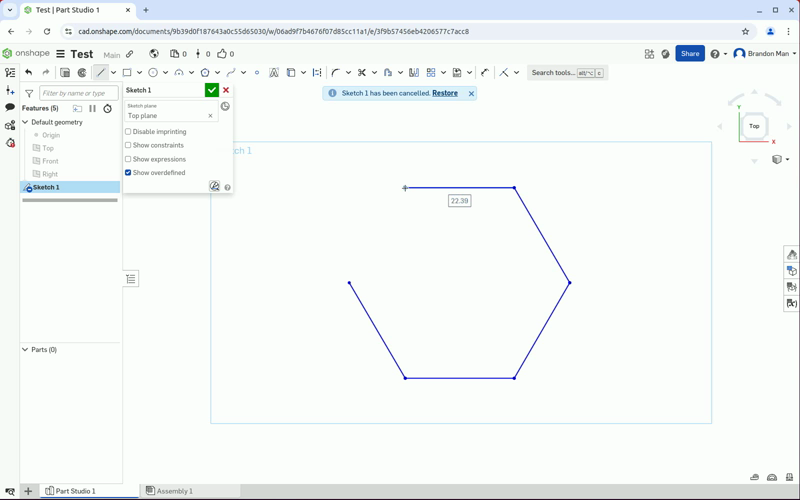
mouse_move(349, 282)
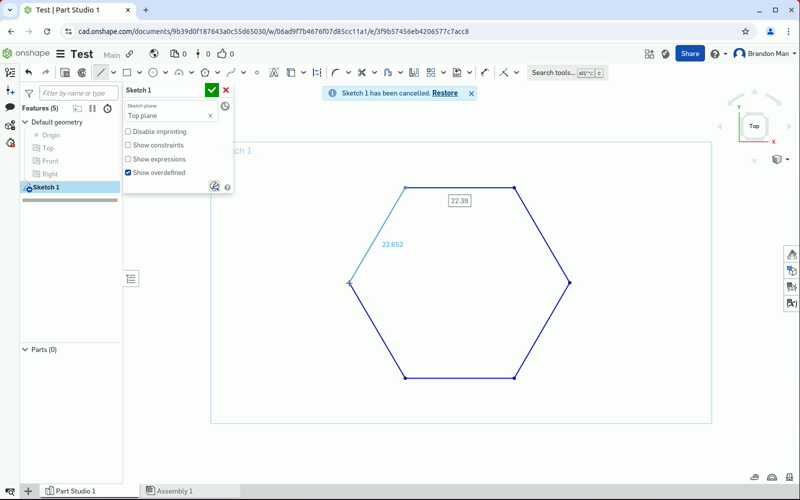
key_up(shift)
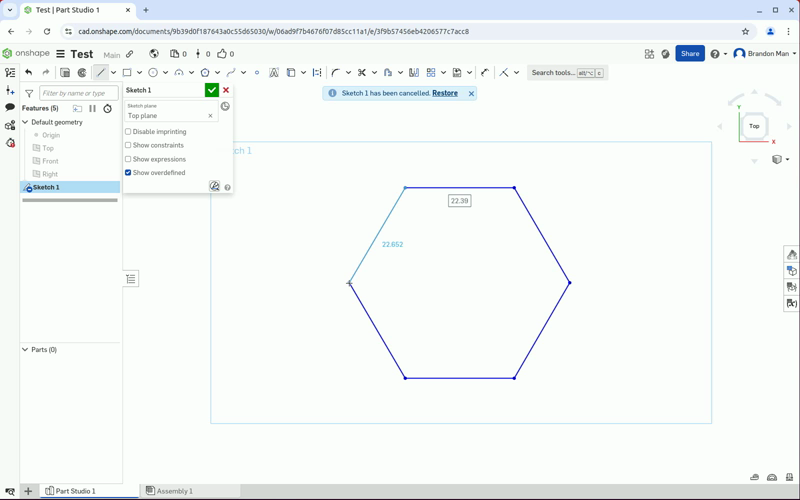
click(349, 282)
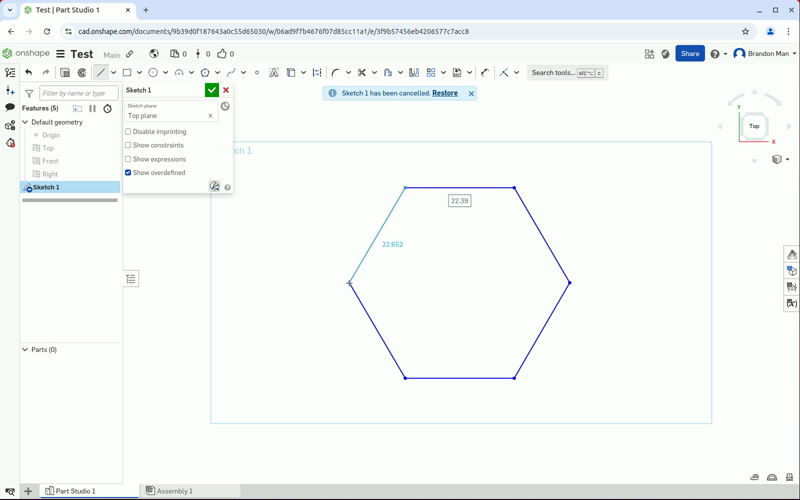
key(esc)
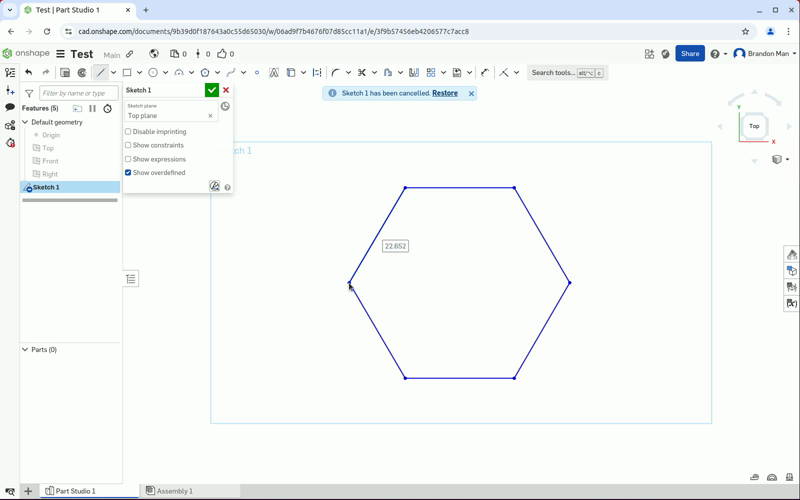
mouse_move(445, 337)
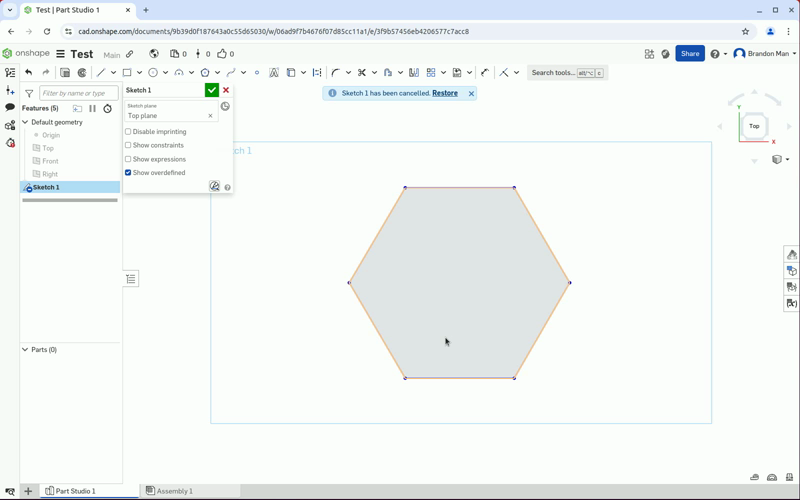
click(445, 337)
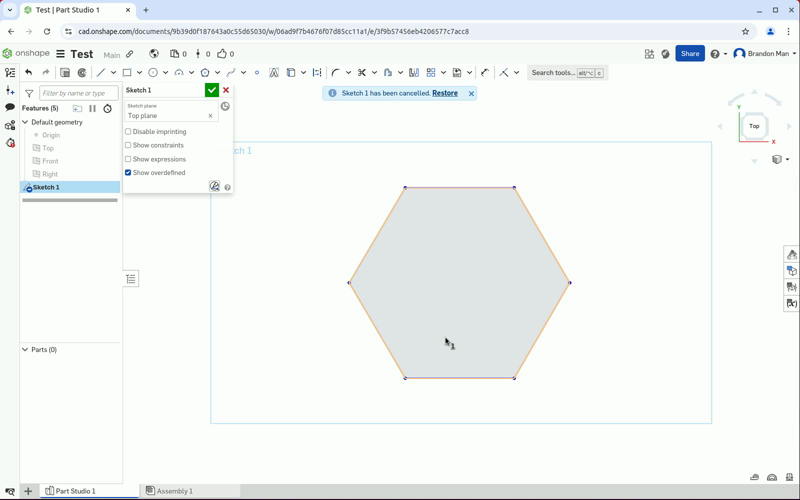
mouse_move(73, 352)
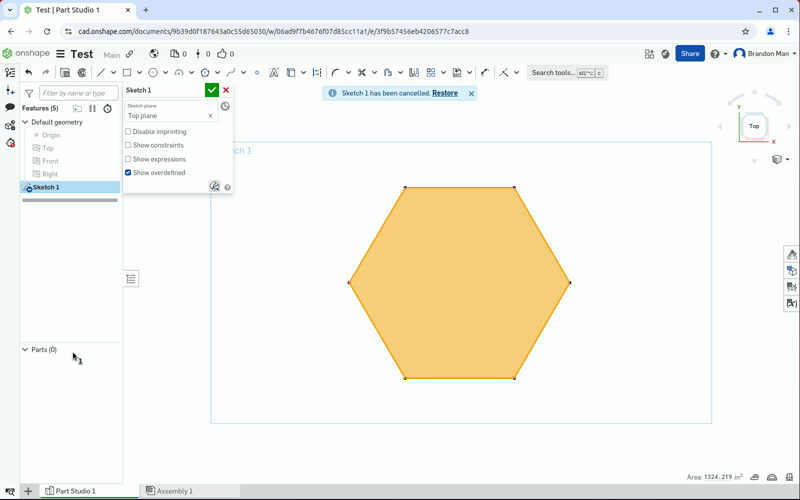
key(shift+y)
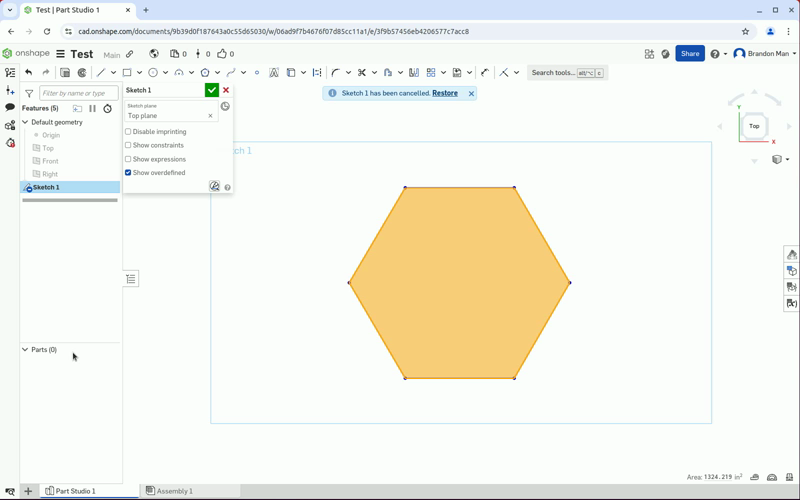
key(shift+e)
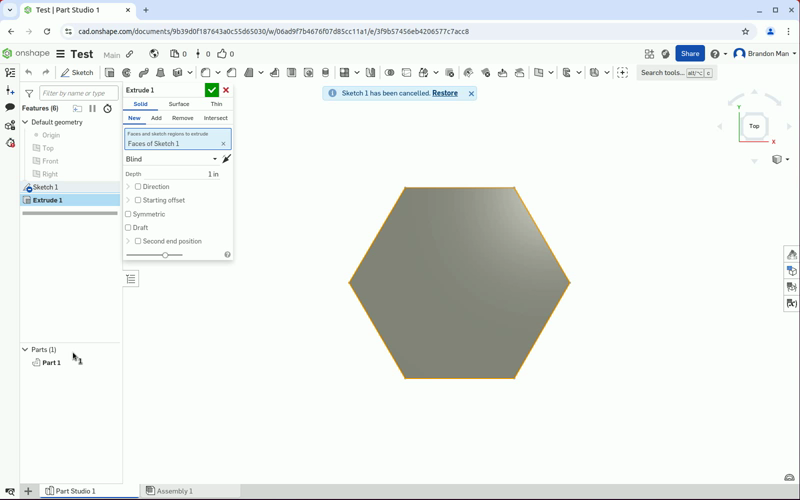
mouse_move(143, 106)
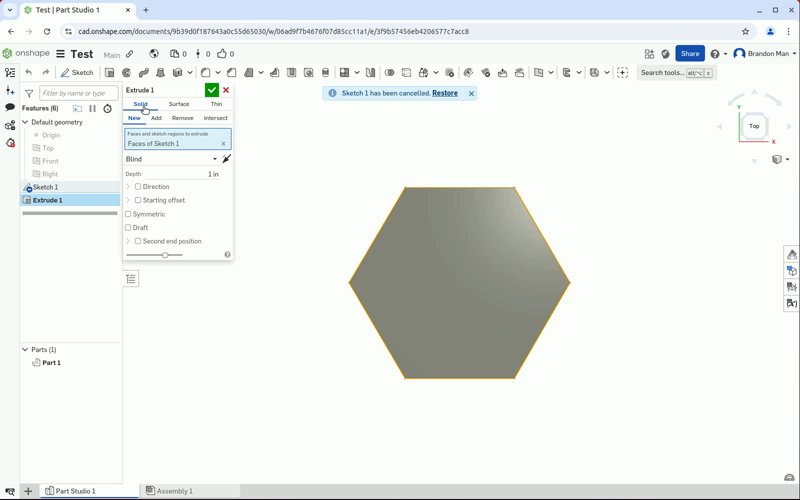
click(143, 106)
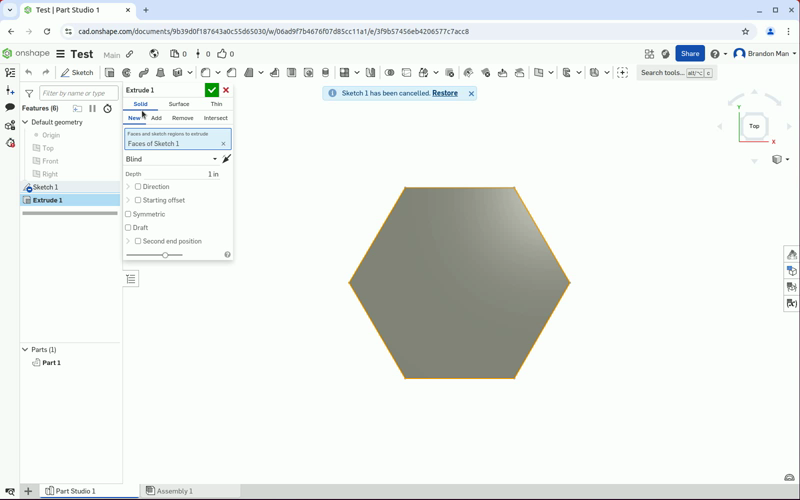
mouse_move(137, 120)
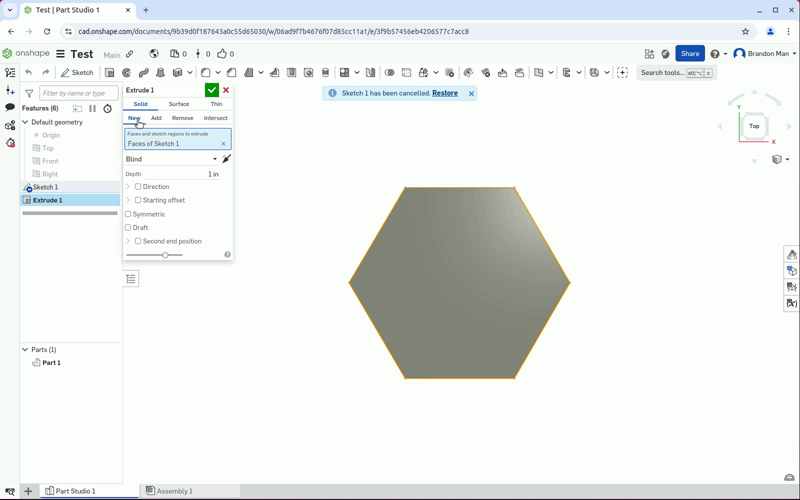
click(137, 120)
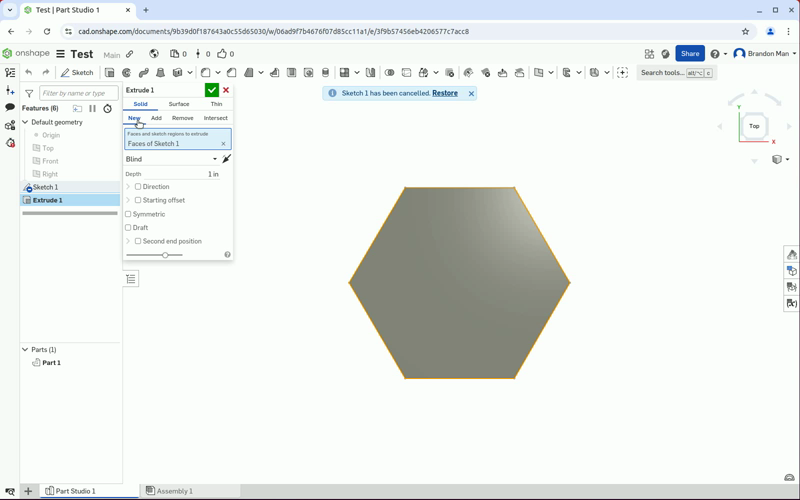
key(tab, 4)
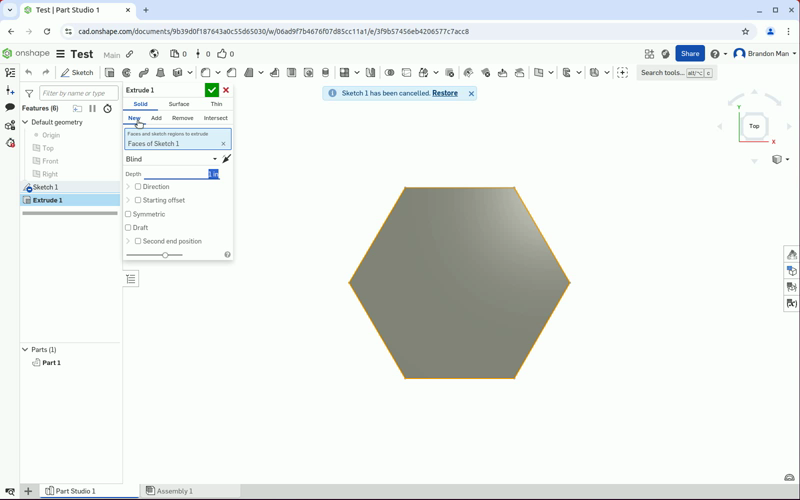
text(15.405)
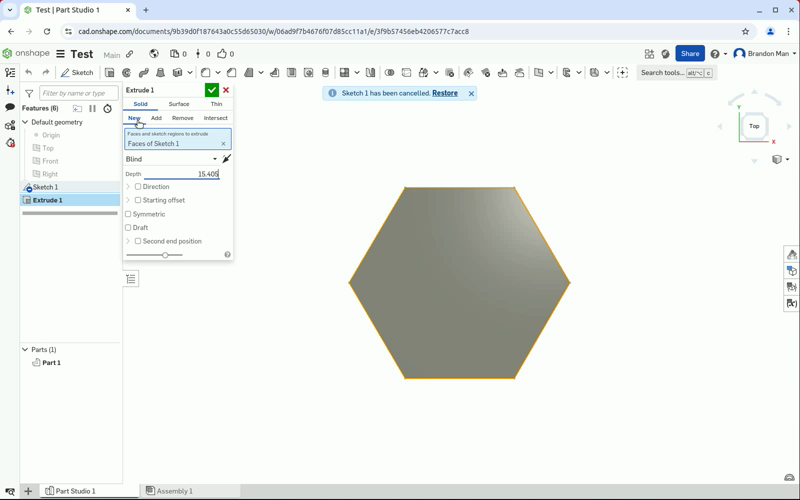
key(enter)
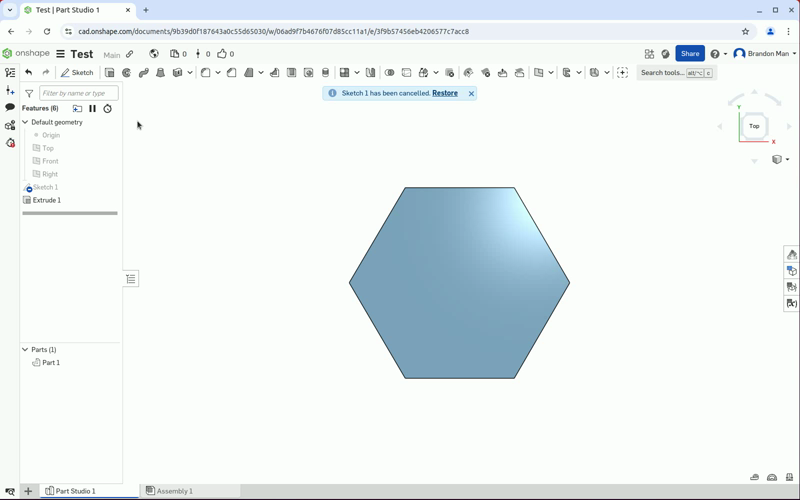
key(shift+h)
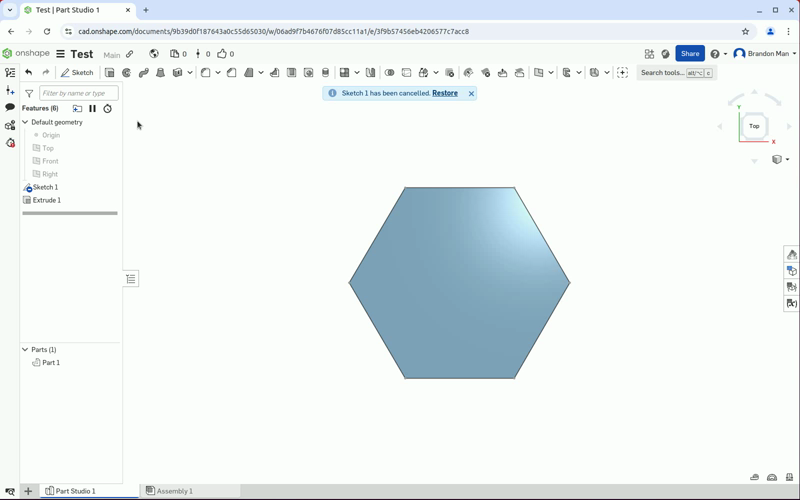
key(shift+h)
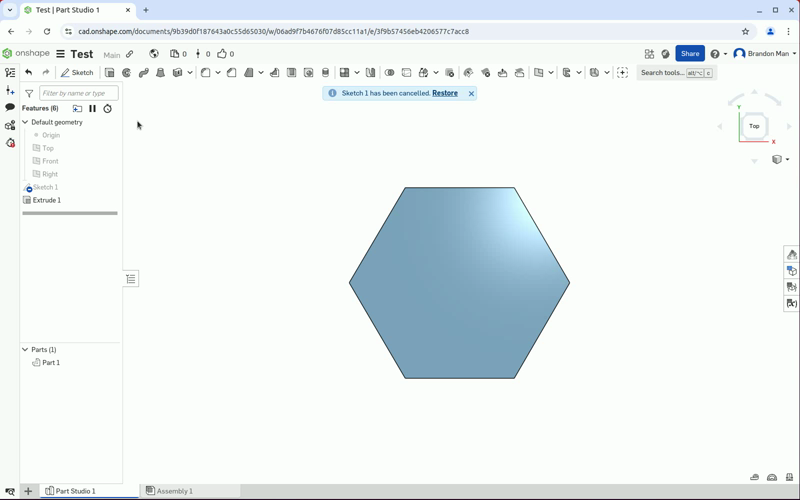
mouse_move(73, 189)
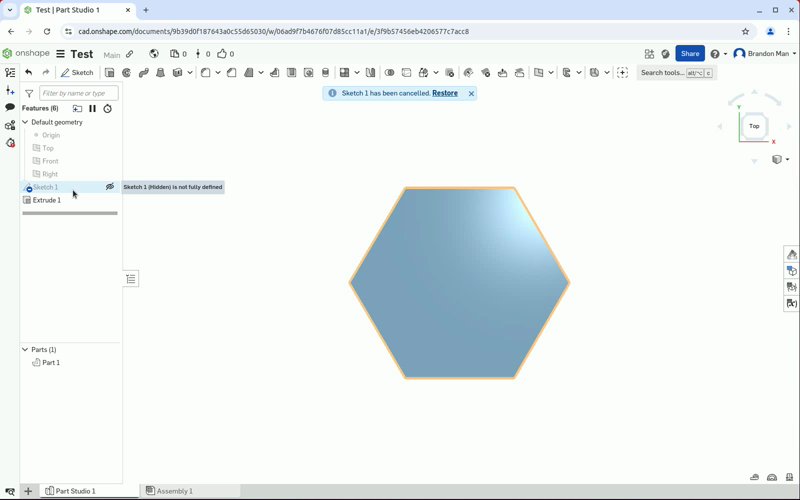
click(73, 189)
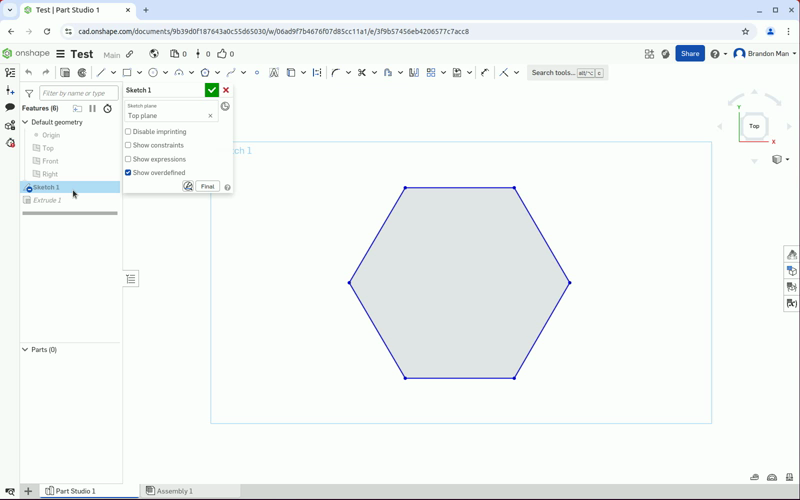
mouse_move(229, 92)
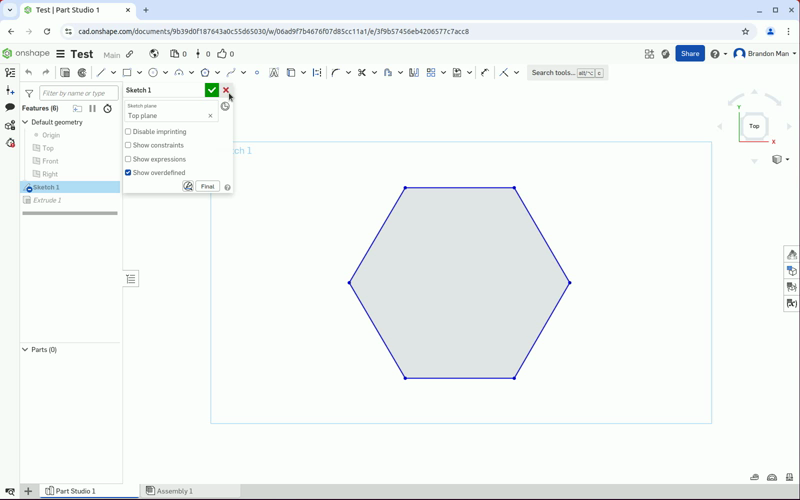
click(229, 92)
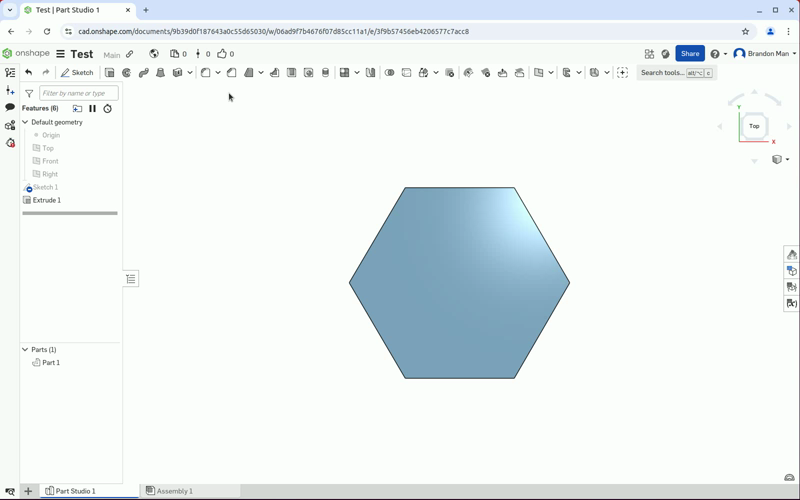
mouse_move(541, 75)
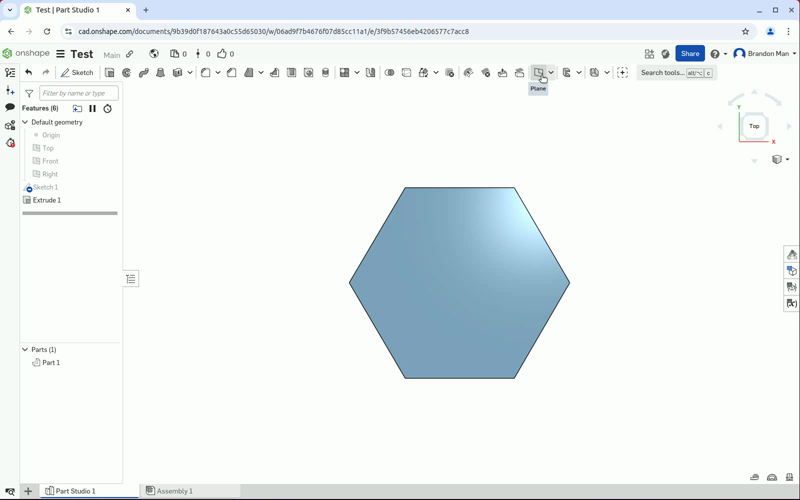
click(541, 75)
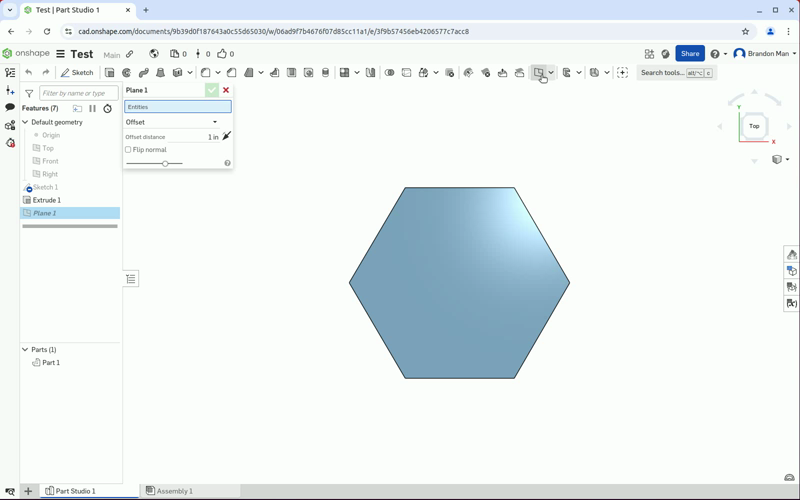
mouse_move(73, 150)
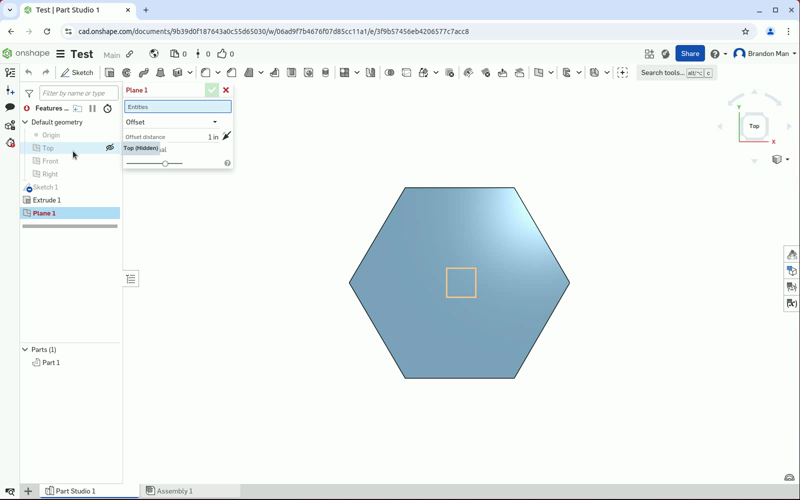
click(73, 150)
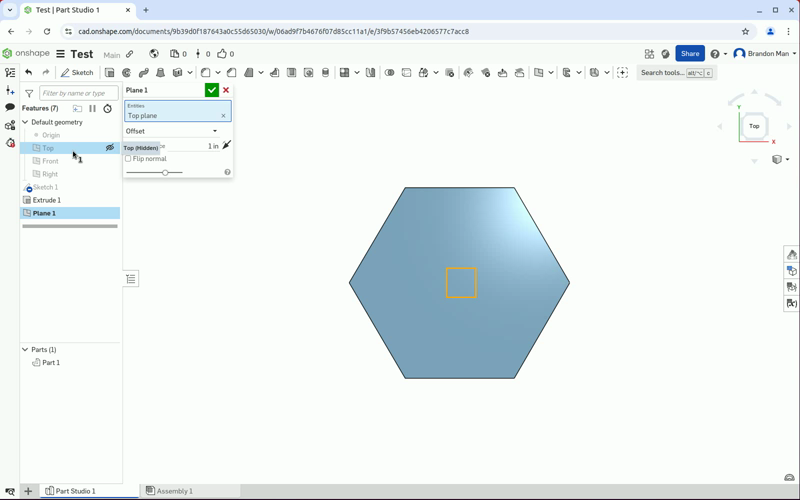
key(tab, 2)
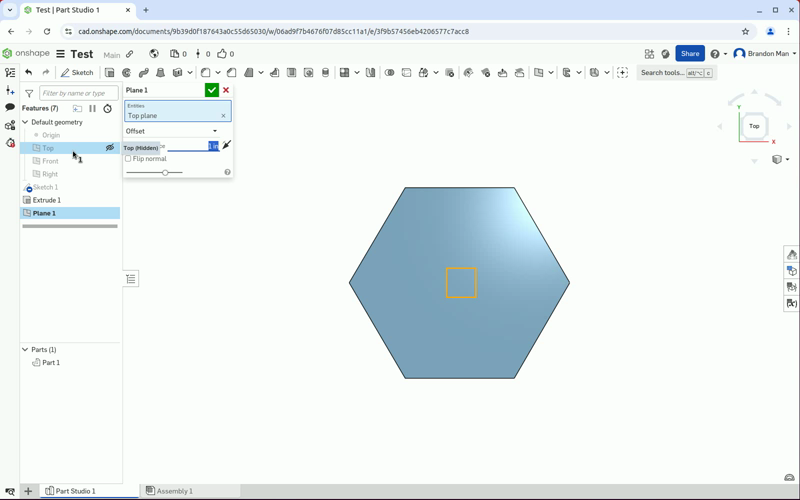
text(15.405)
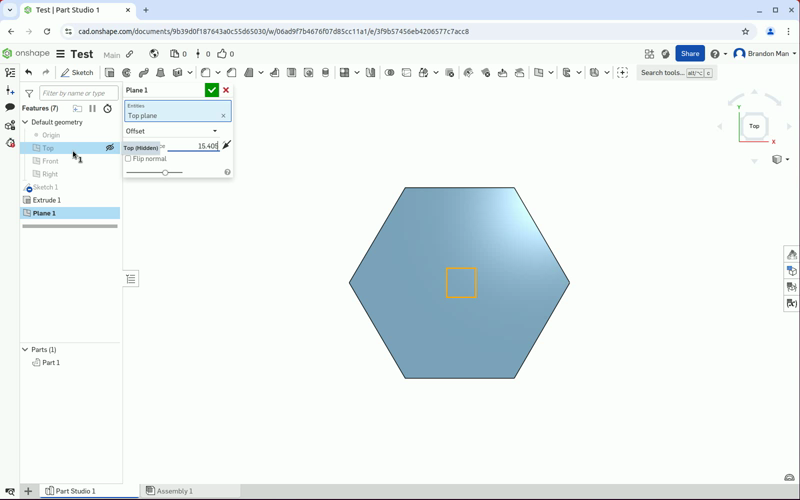
key(enter, 2)
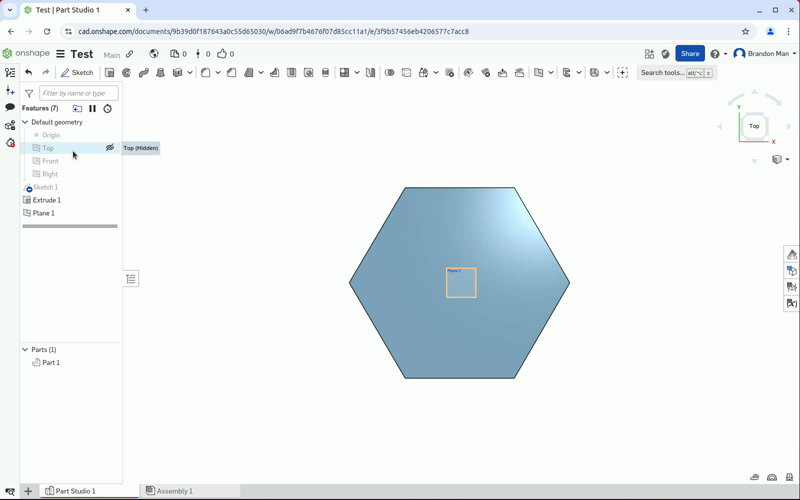
key(shift+s)
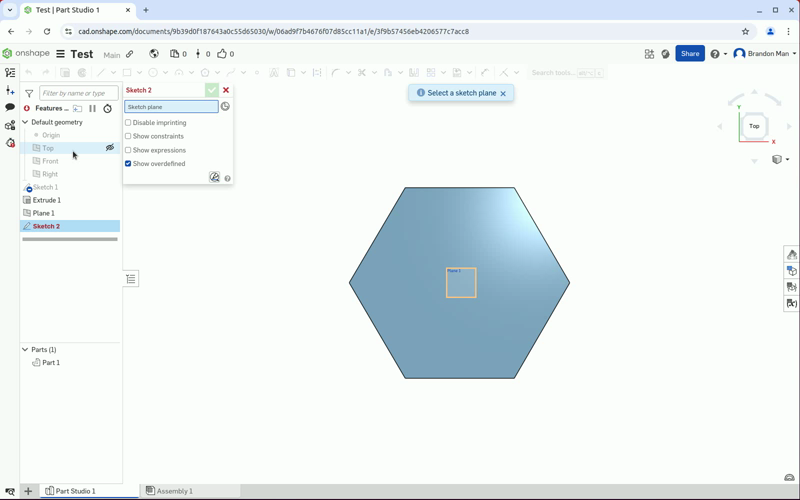
mouse_move(73, 215)
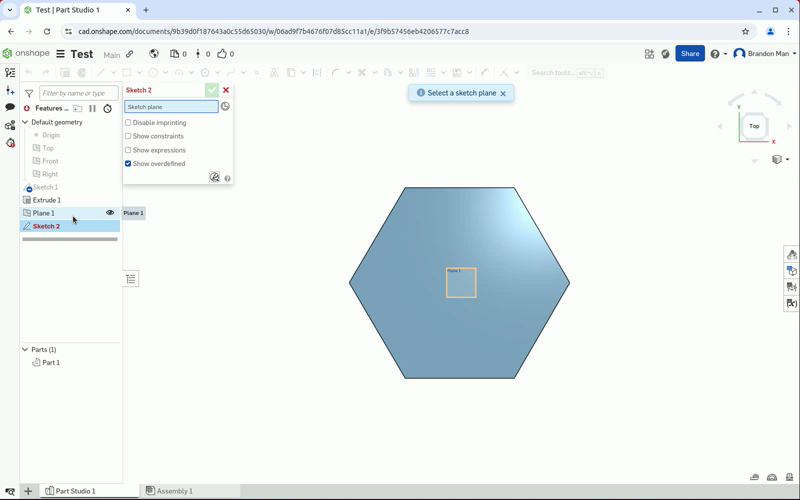
click(73, 215)
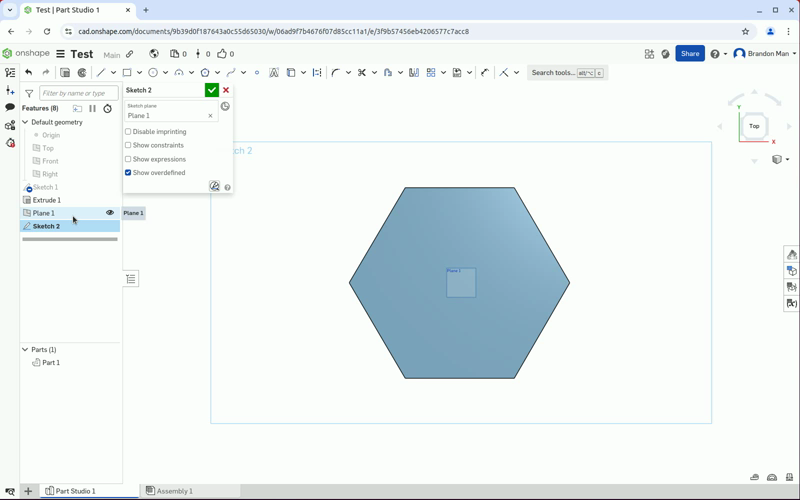
mouse_move(73, 352)
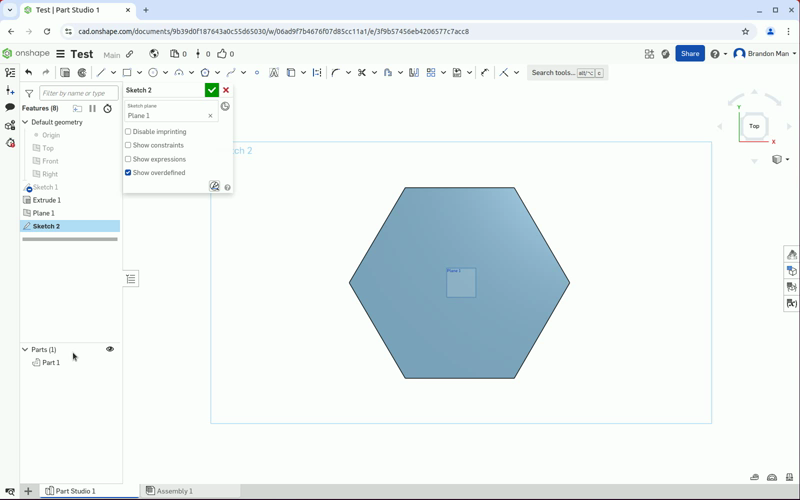
key(y)
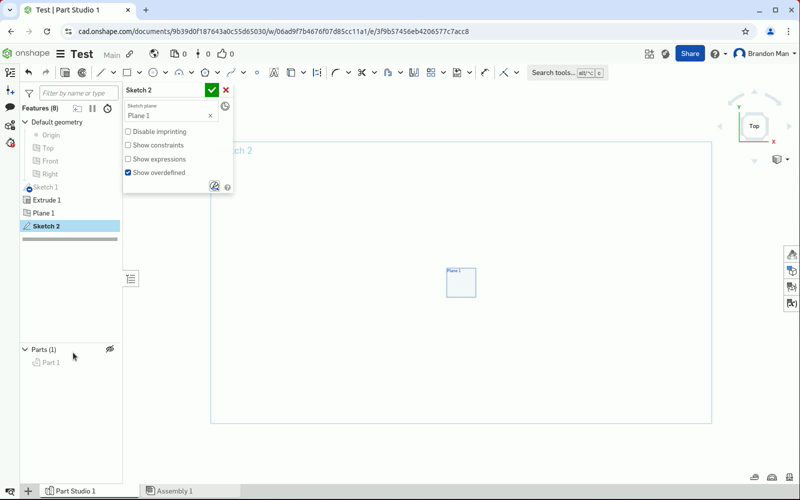
key(c)
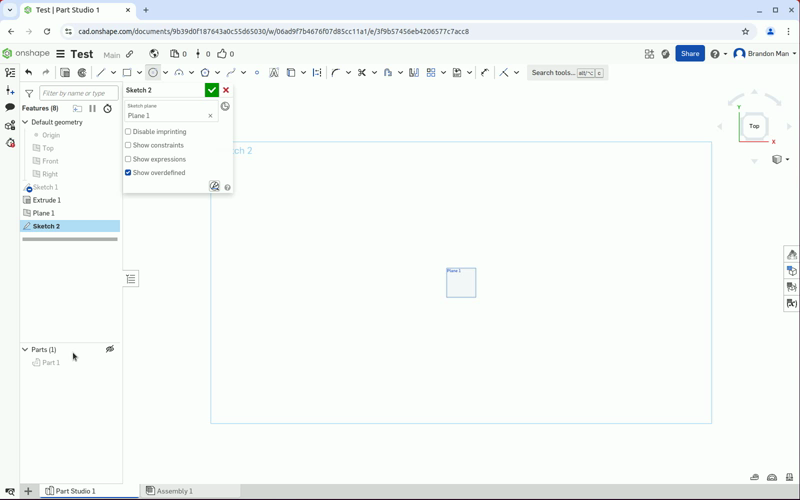
key_down(shift)
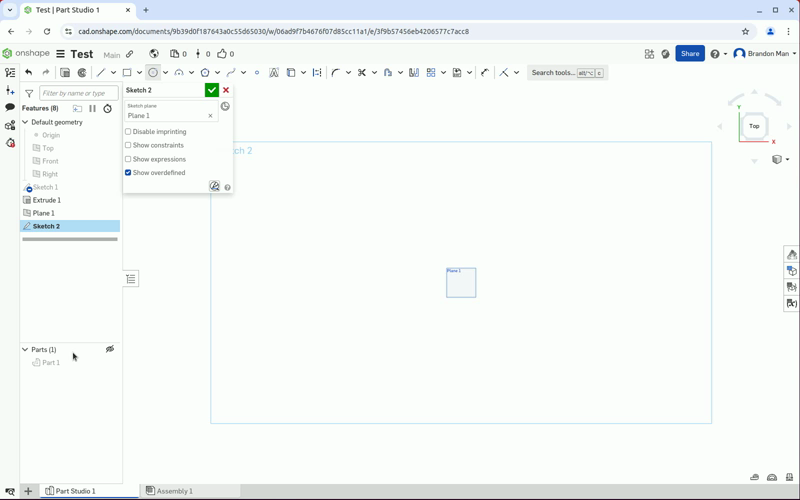
mouse_move(461, 282)
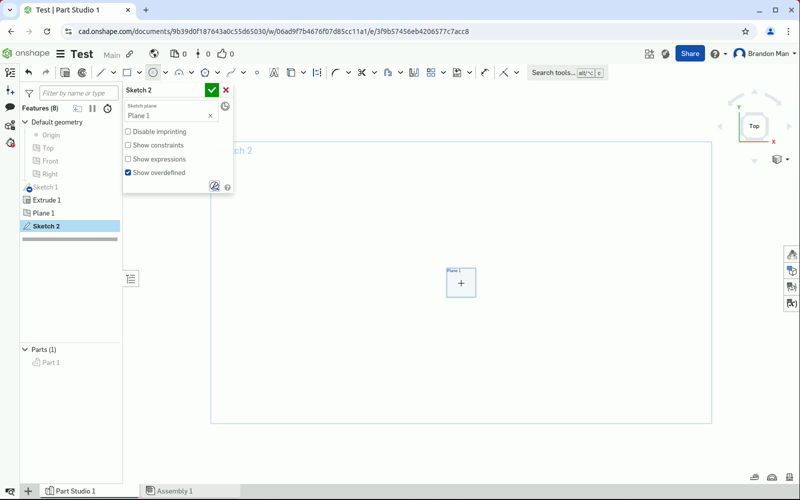
click(461, 282)
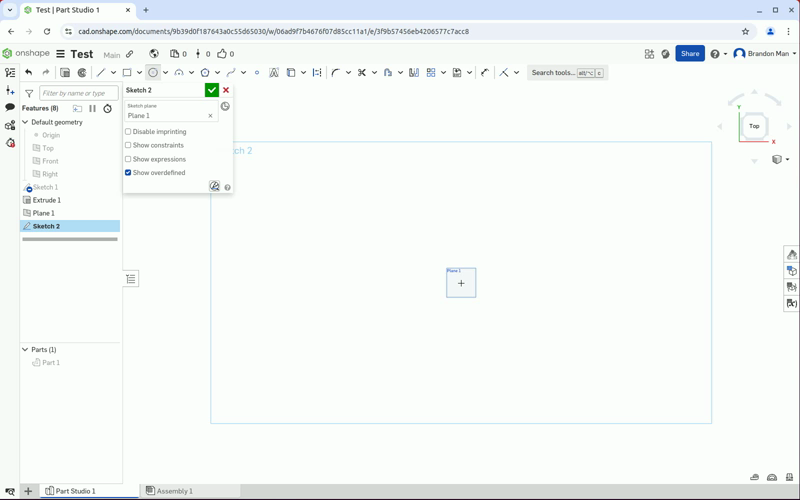
key_up(shift)
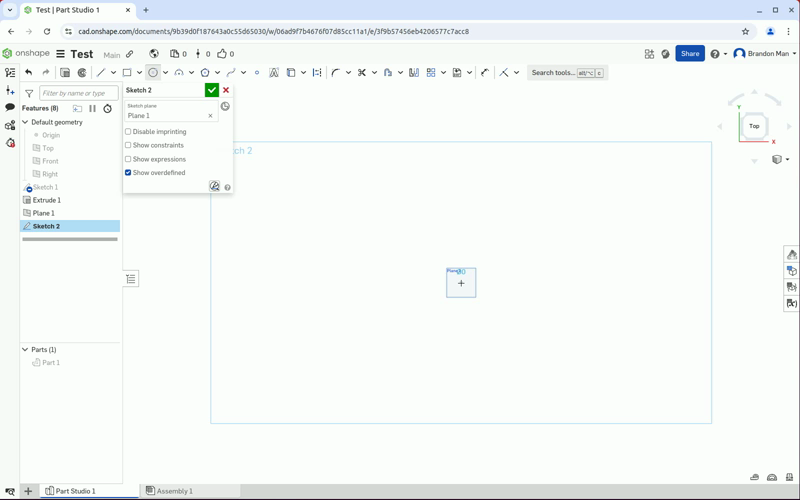
mouse_move(552, 282)
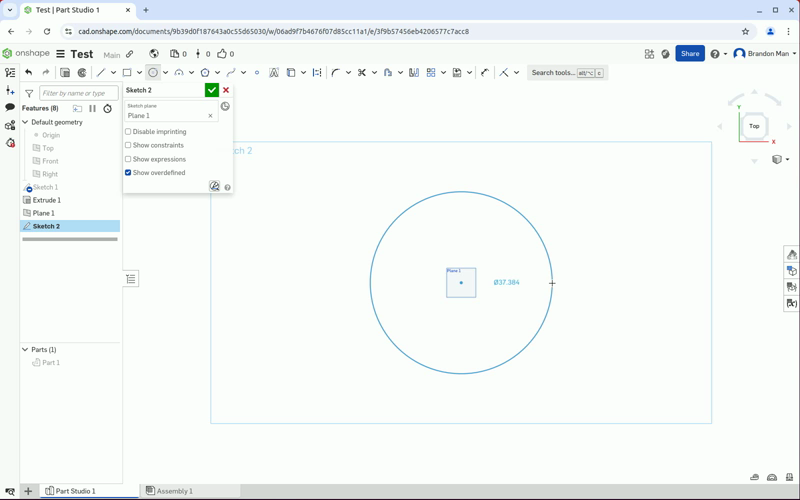
click(552, 282)
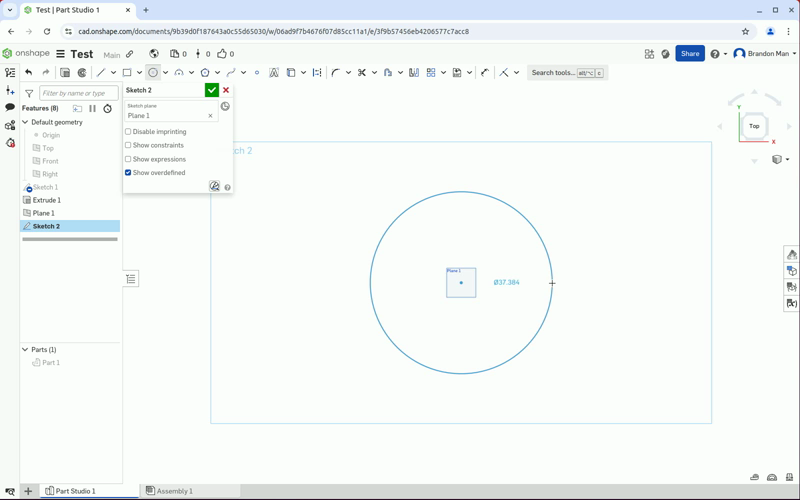
key(esc)
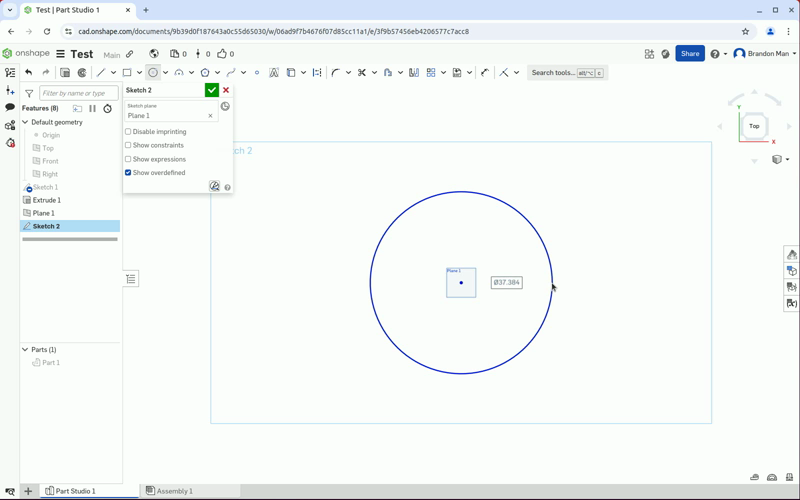
mouse_move(479, 249)
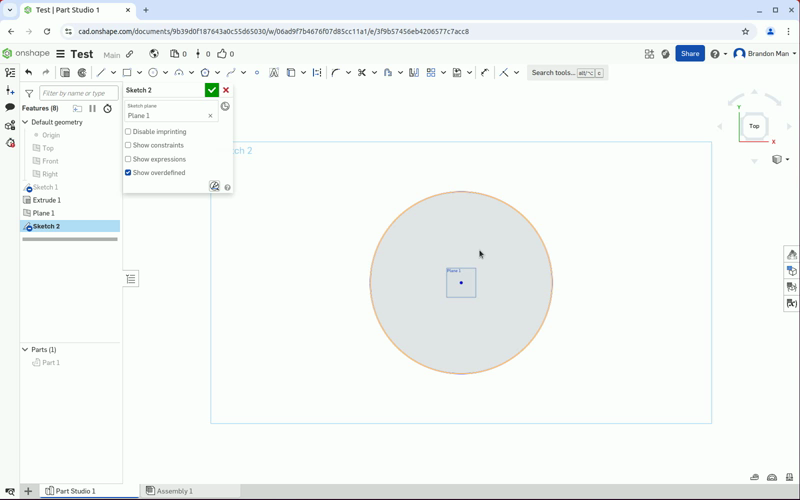
click(479, 249)
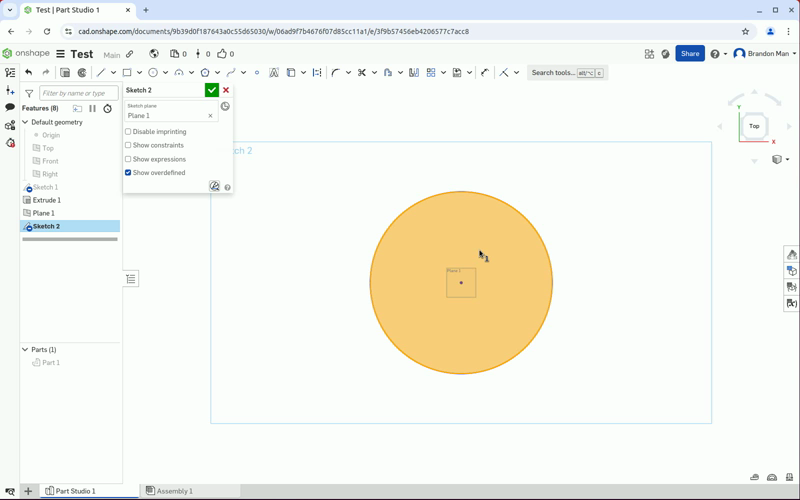
mouse_move(73, 352)
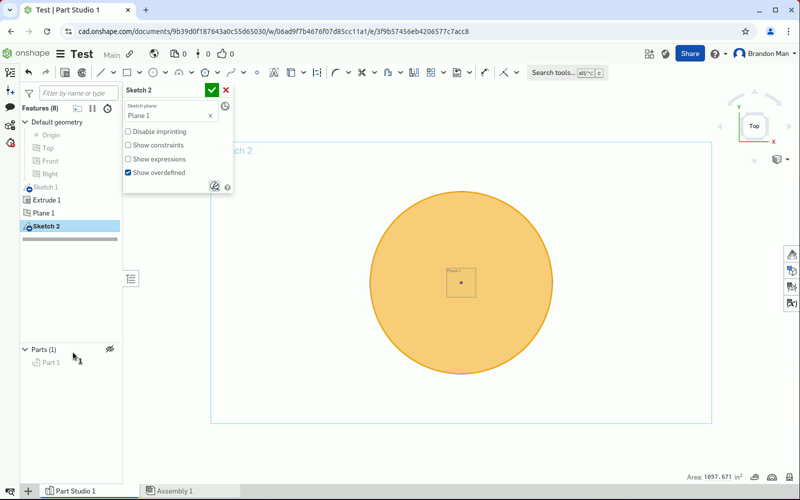
key(shift+y)
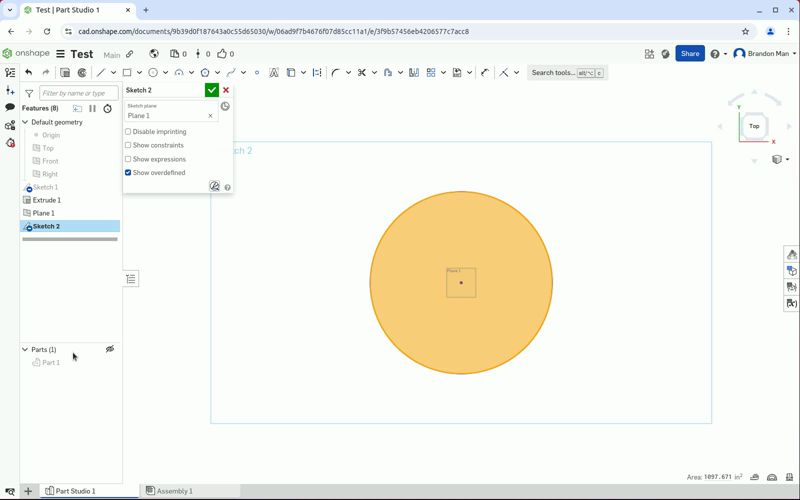
key(shift+e)
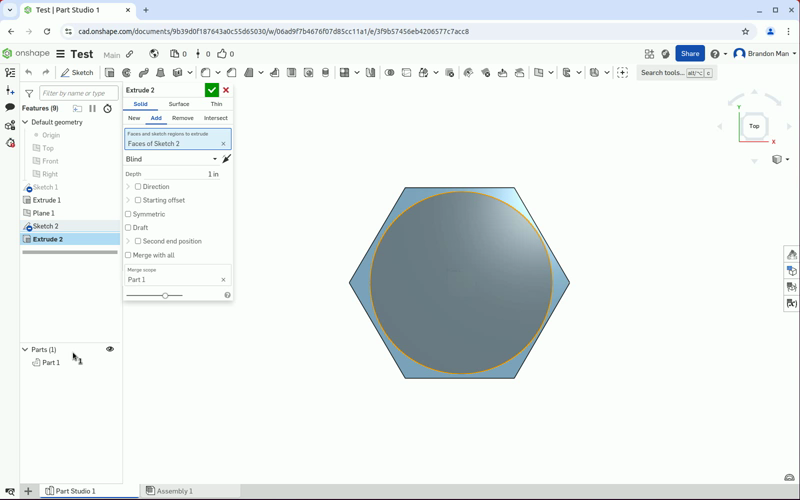
mouse_move(143, 106)
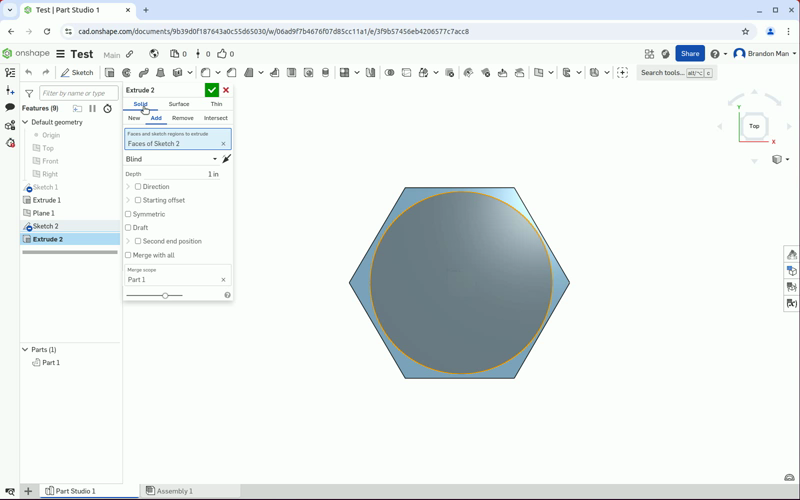
click(143, 106)
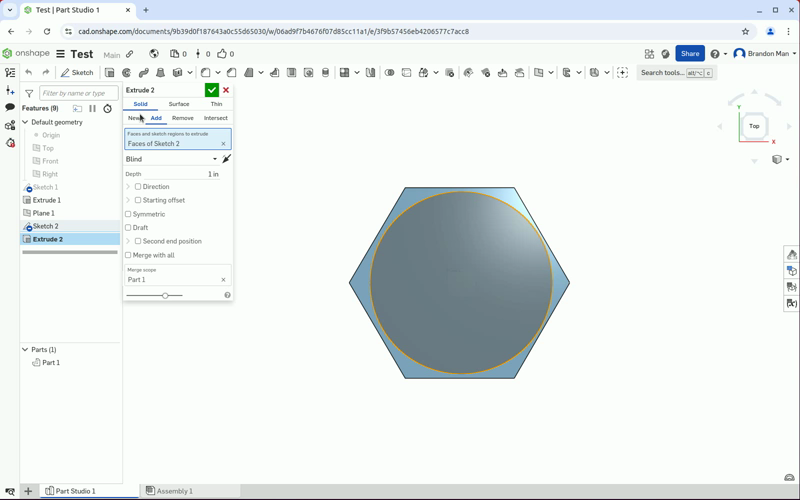
mouse_move(137, 120)
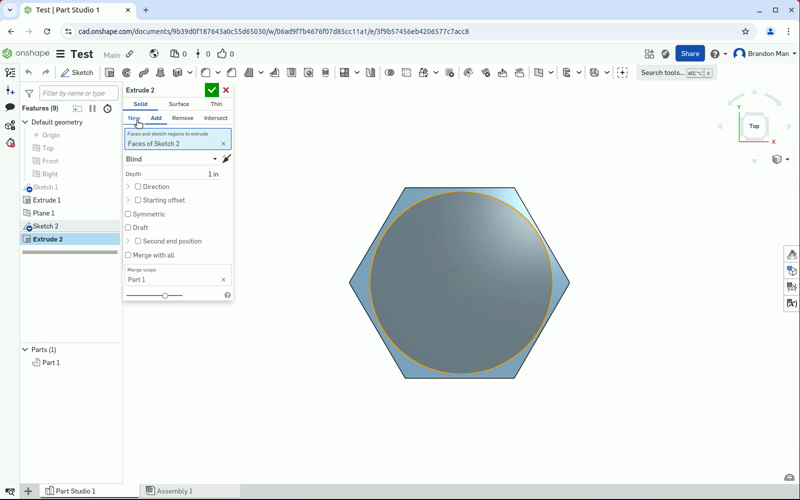
click(137, 120)
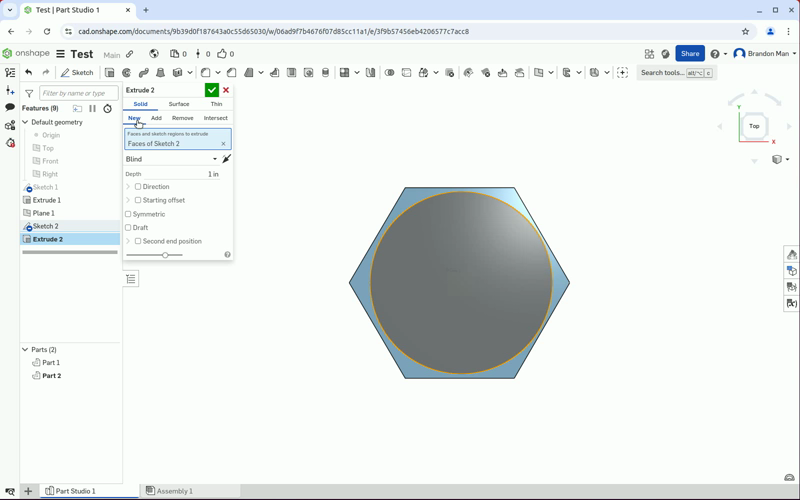
key(tab, 4)
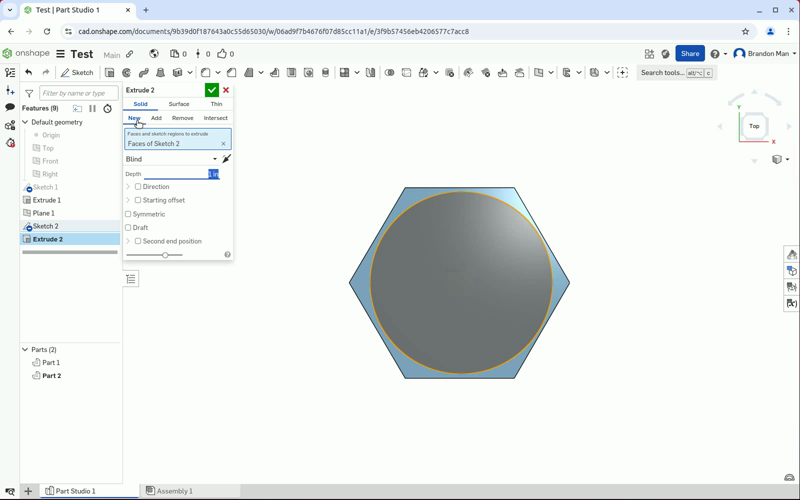
text(7.703)
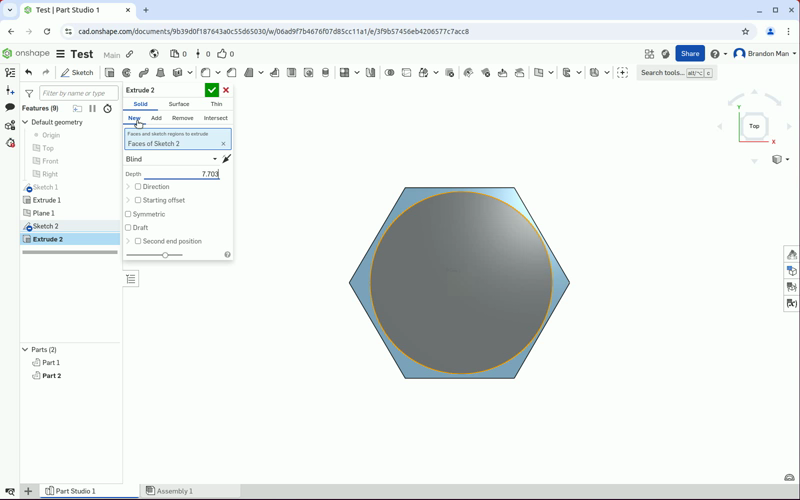
key(enter)
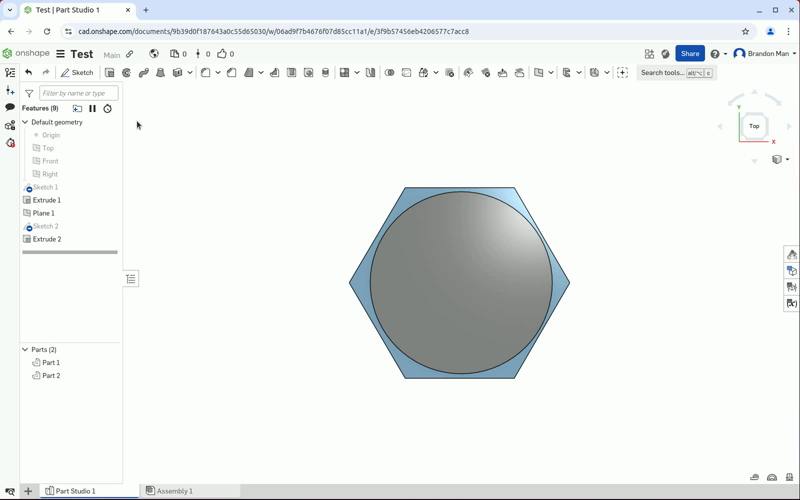
key(shift+h)
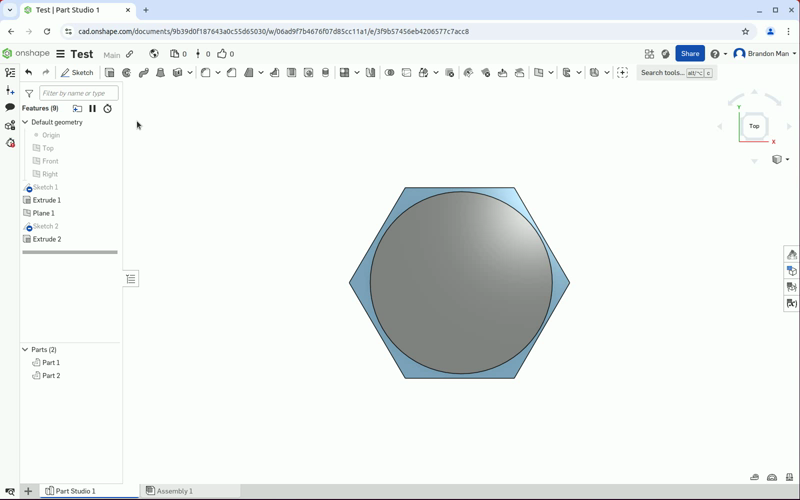
key(shift+h)
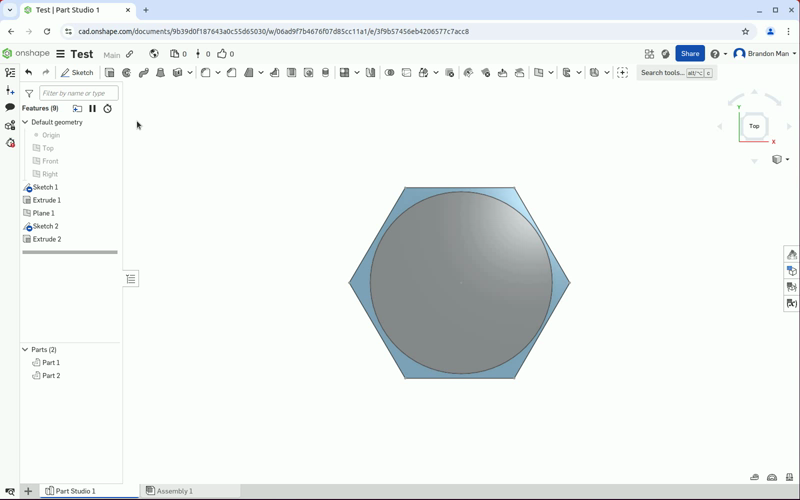
key(shift+7)
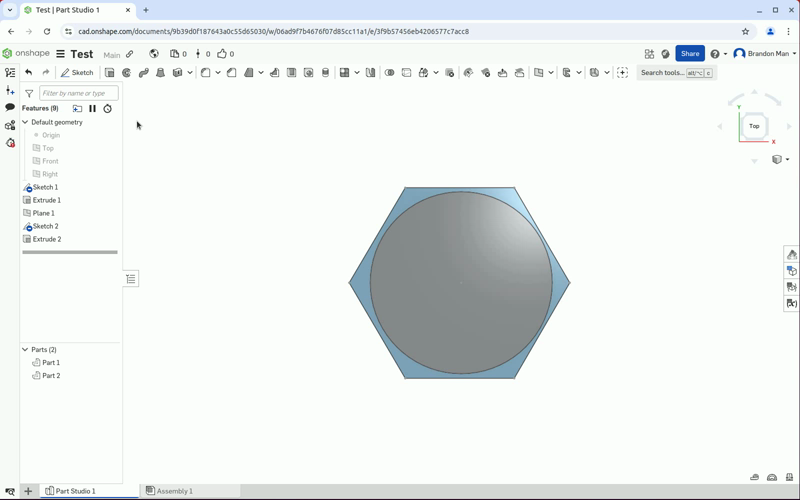
key(up, 3)
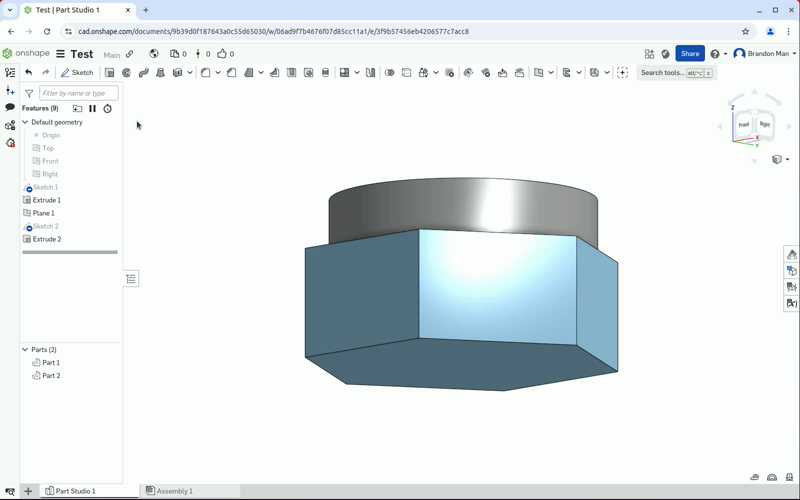
key(left, 3)
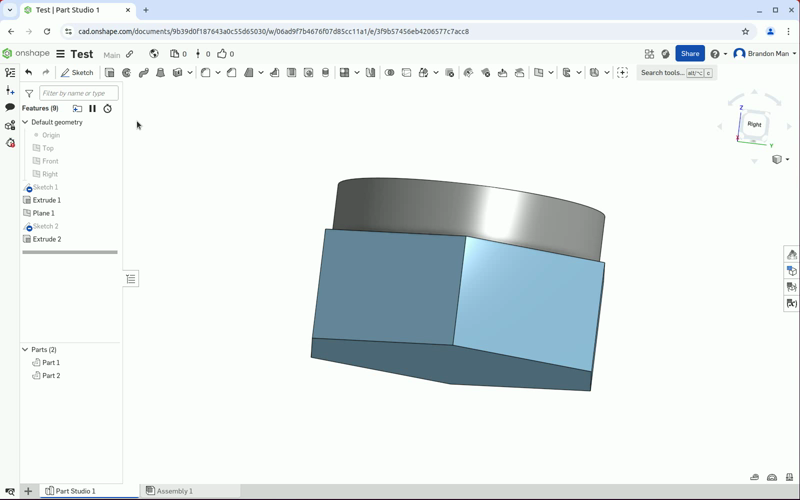
key(right, 3)
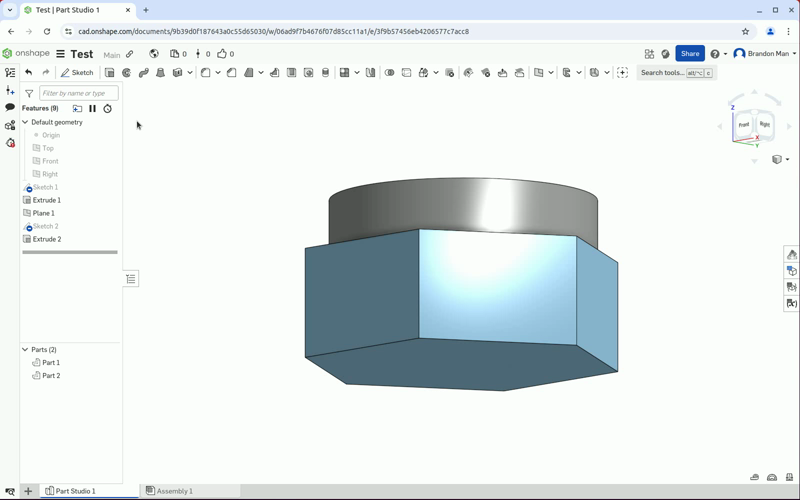
key(down, 3)
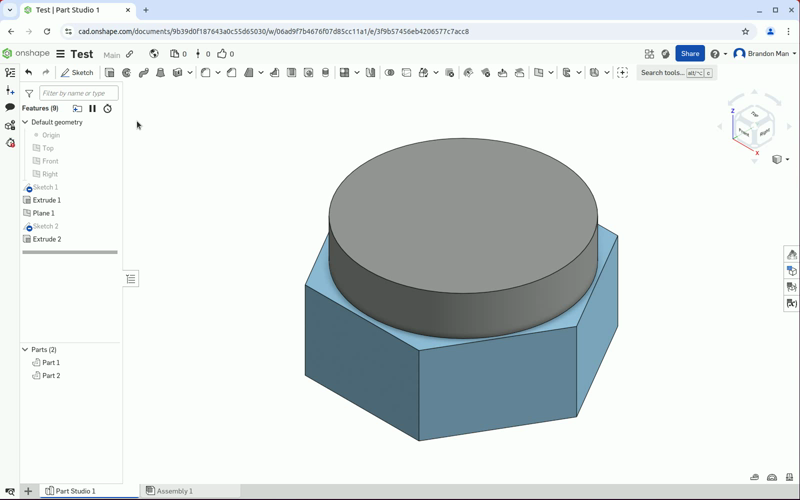
mouse_move(73, 189)
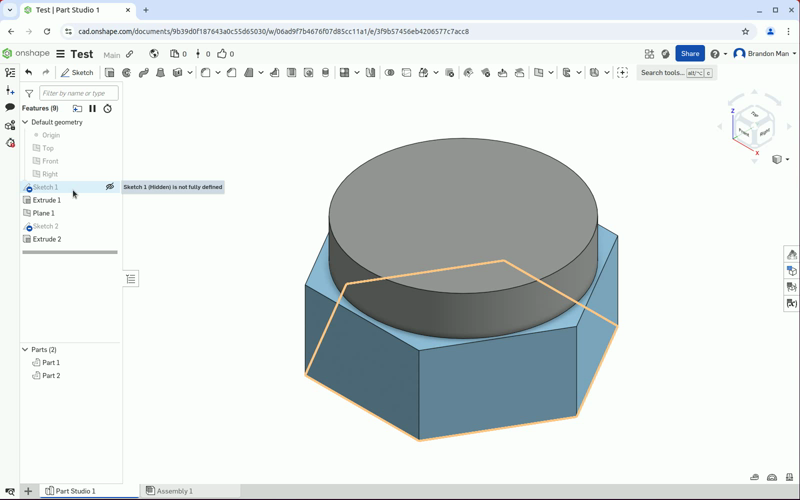
click(73, 189)